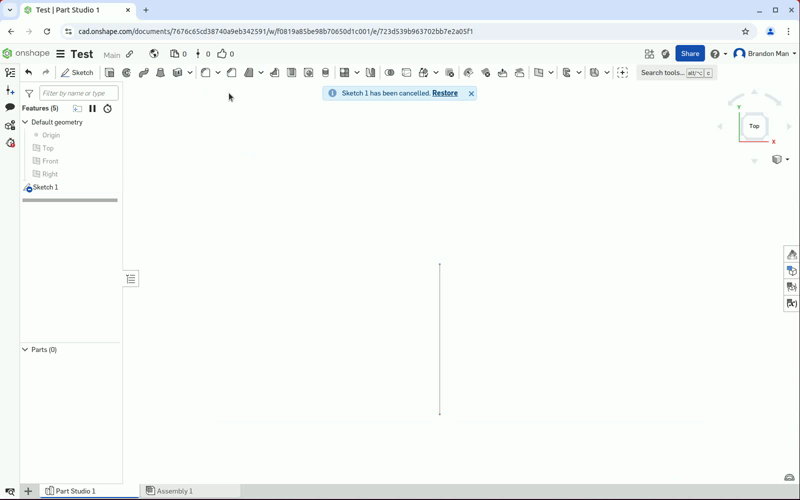
key(shift+h)
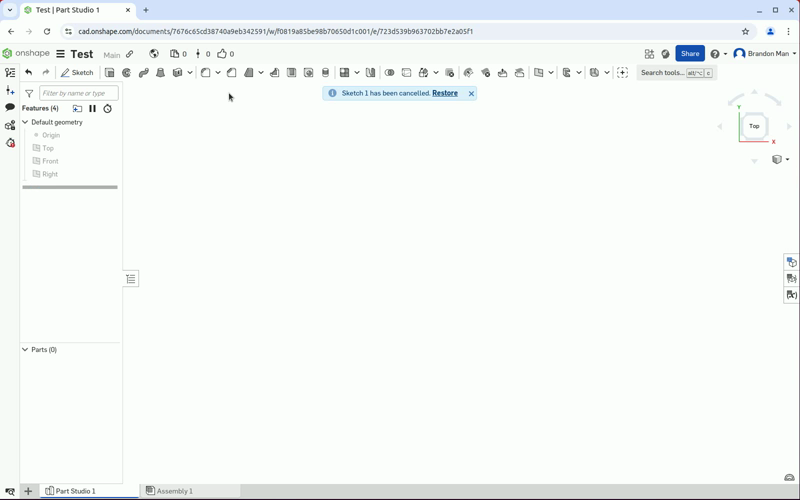
mouse_move(73, 352)
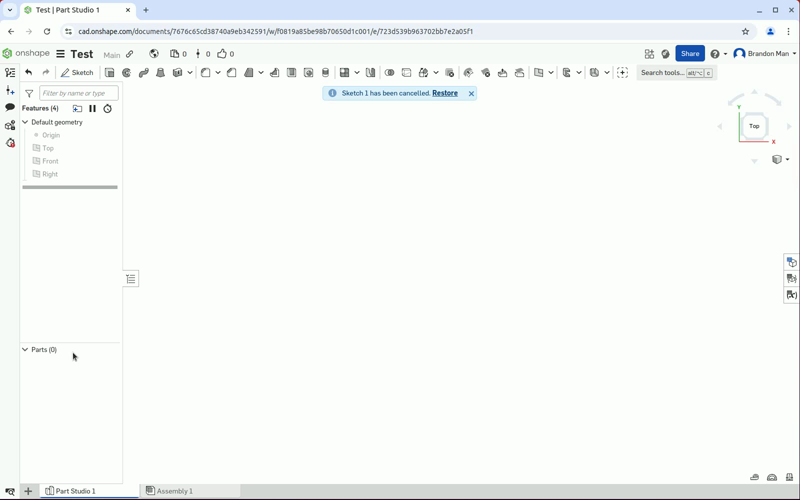
key(y)
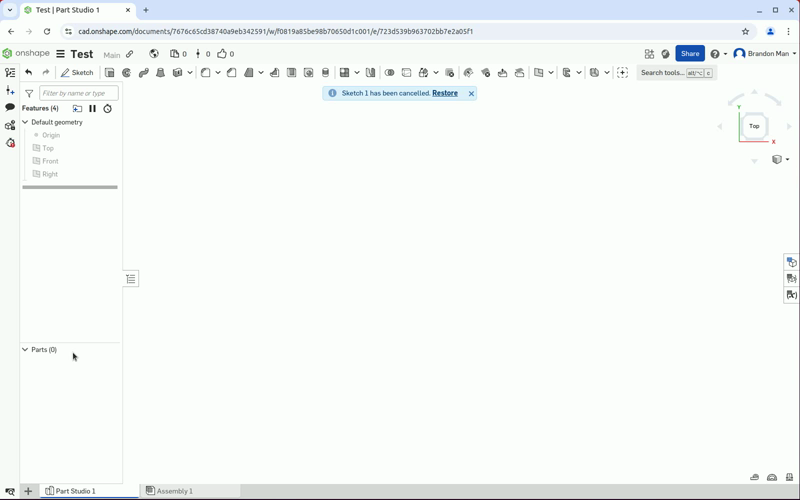
key(shift+p)
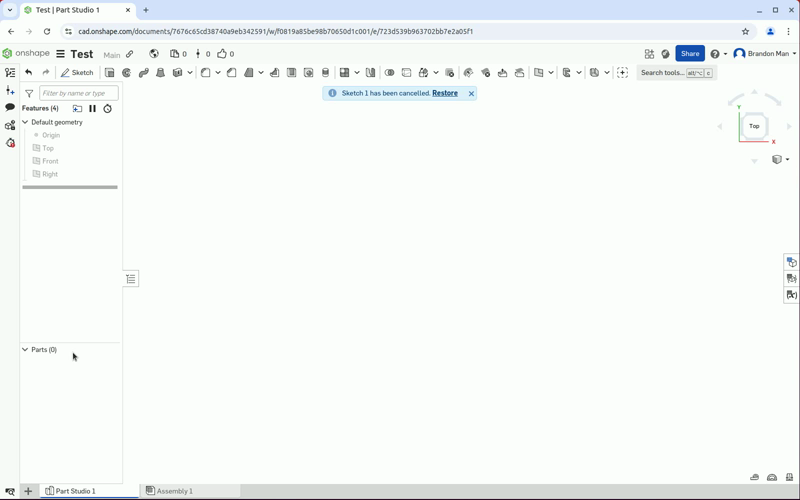
key(space)
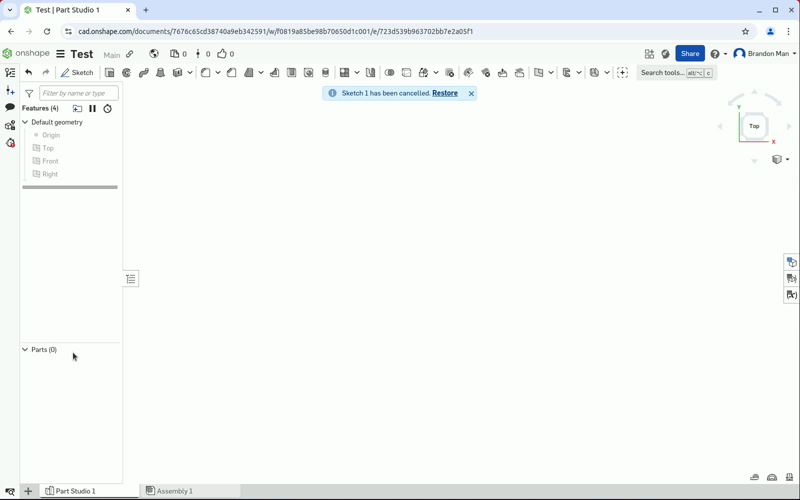
key_down(shift)
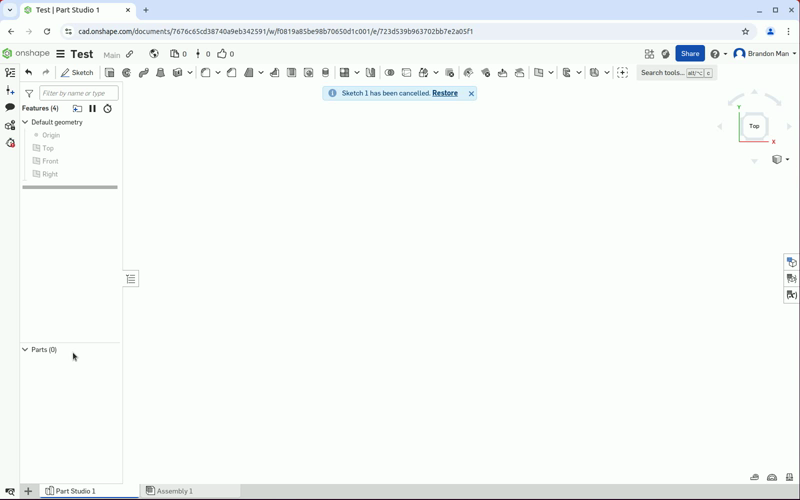
key(up)
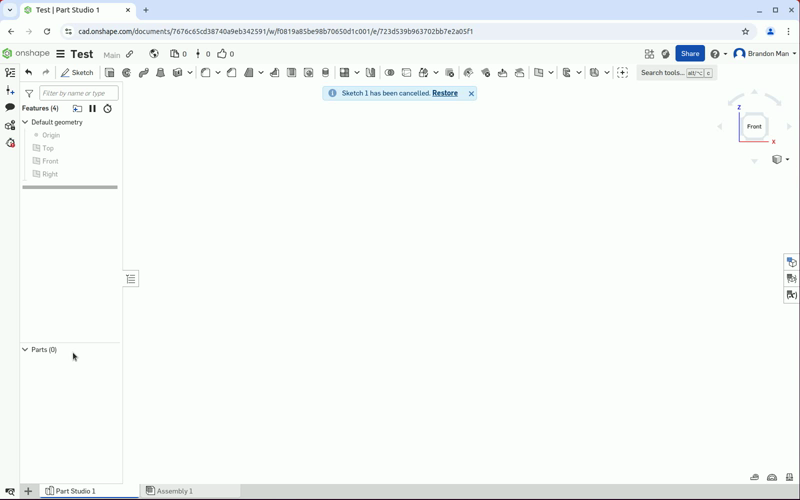
key_up(shift)
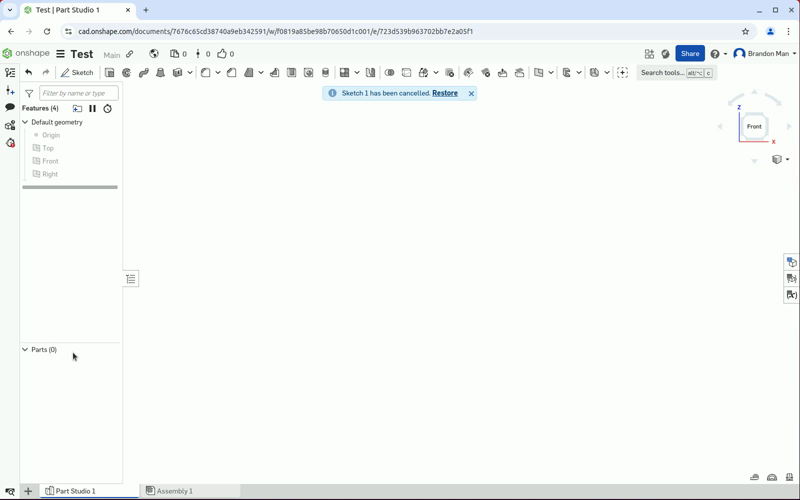
mouse_move(73, 352)
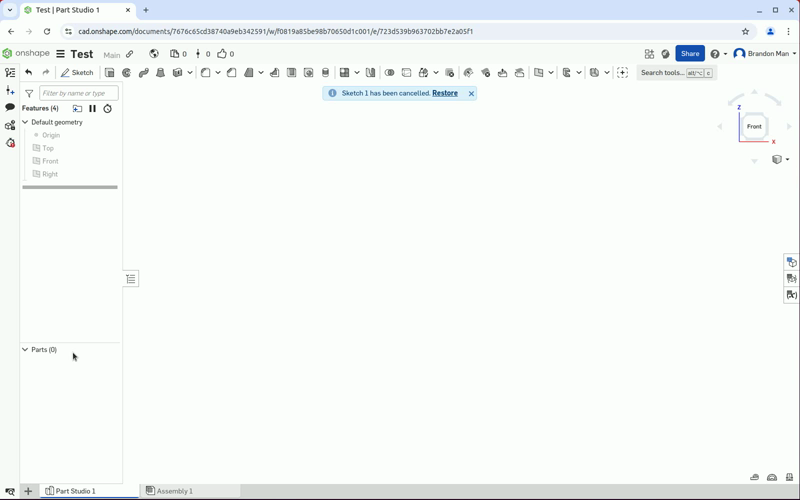
key(shift+y)
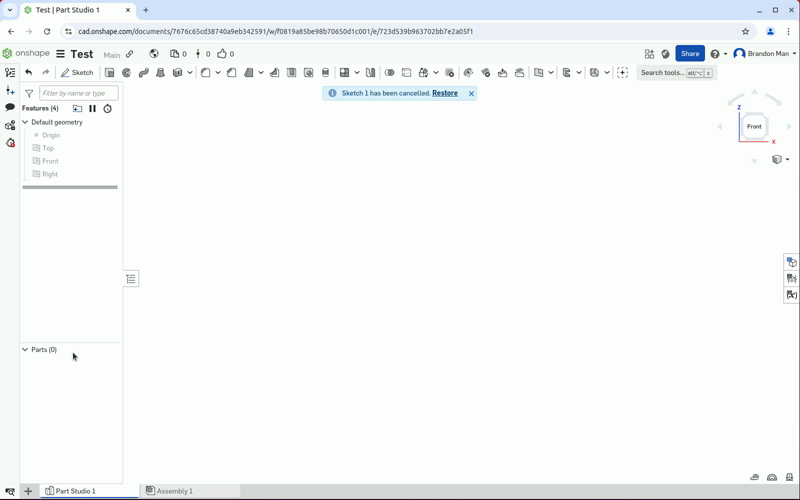
key(shift+s)
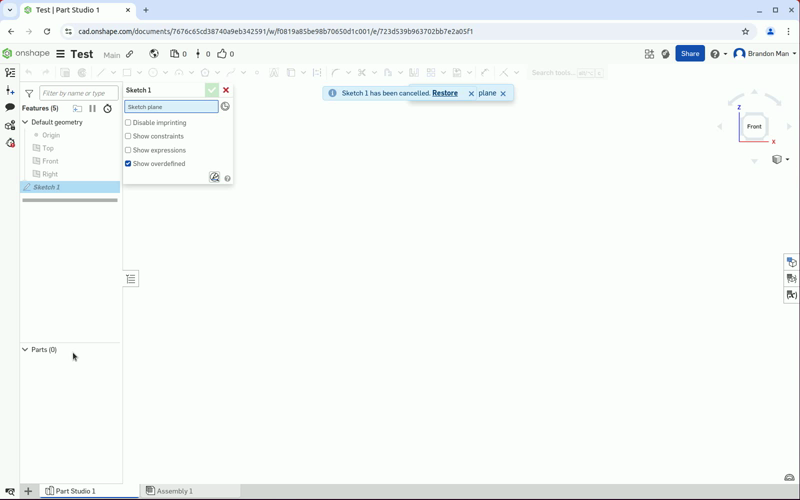
mouse_move(73, 163)
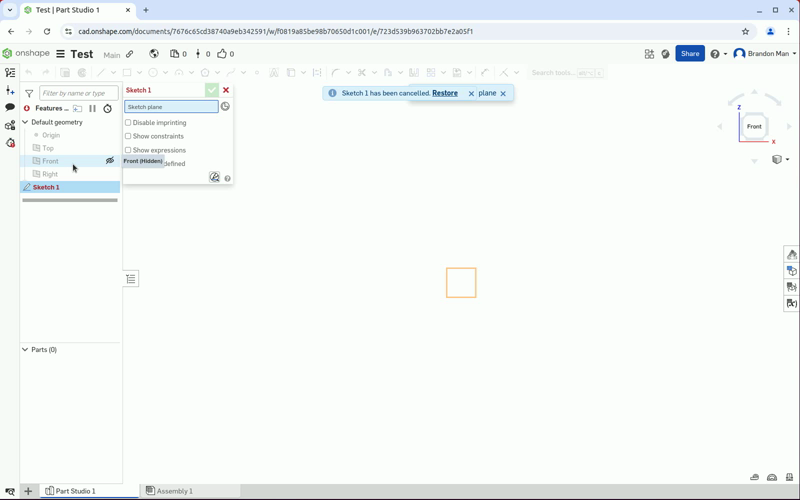
click(73, 163)
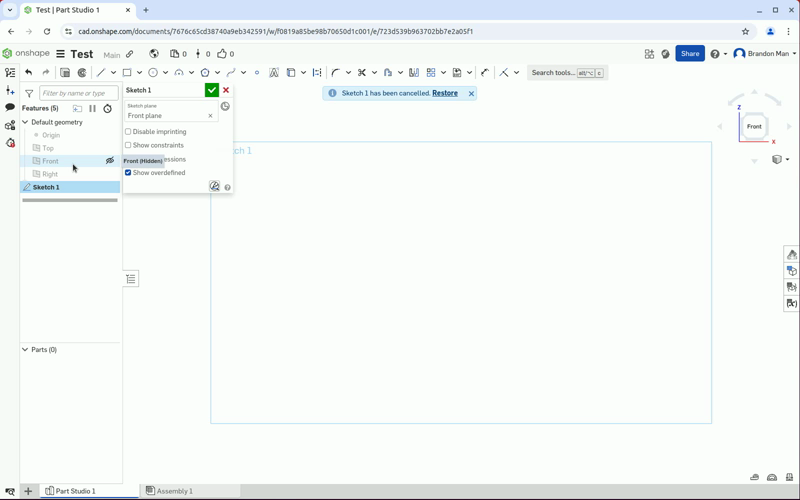
mouse_move(73, 352)
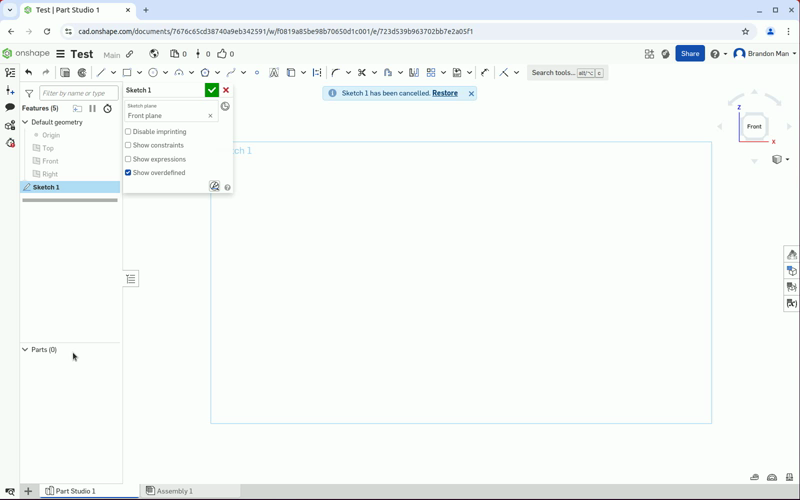
key(y)
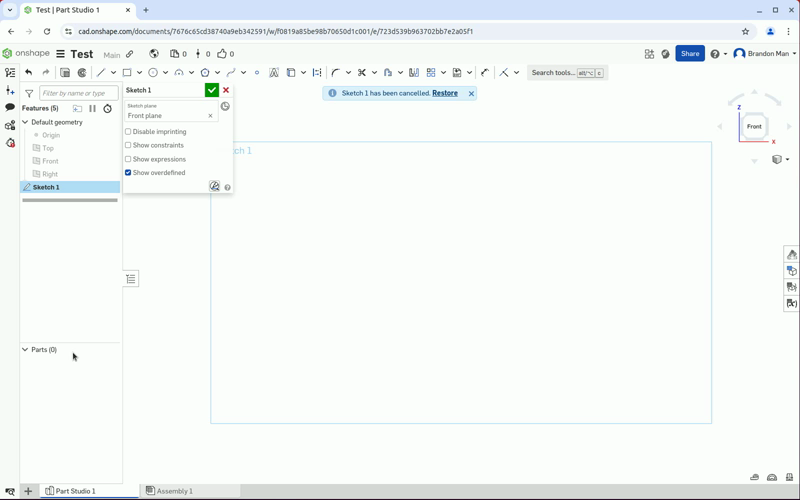
key(c)
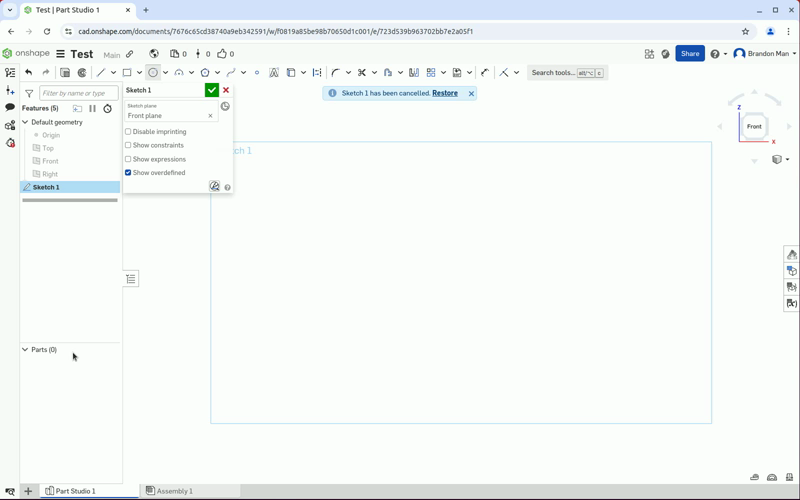
key_down(shift)
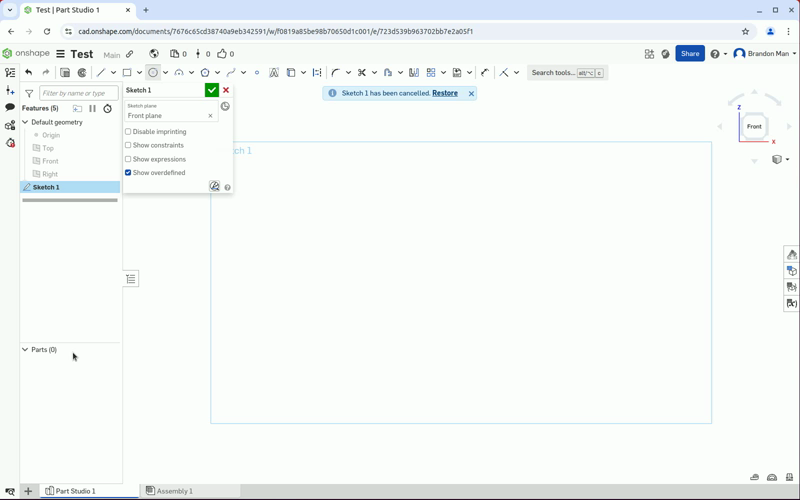
mouse_move(461, 282)
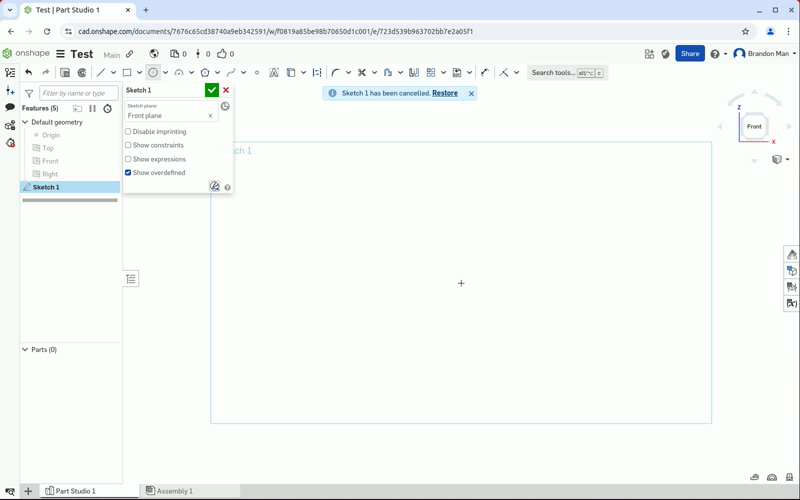
click(461, 282)
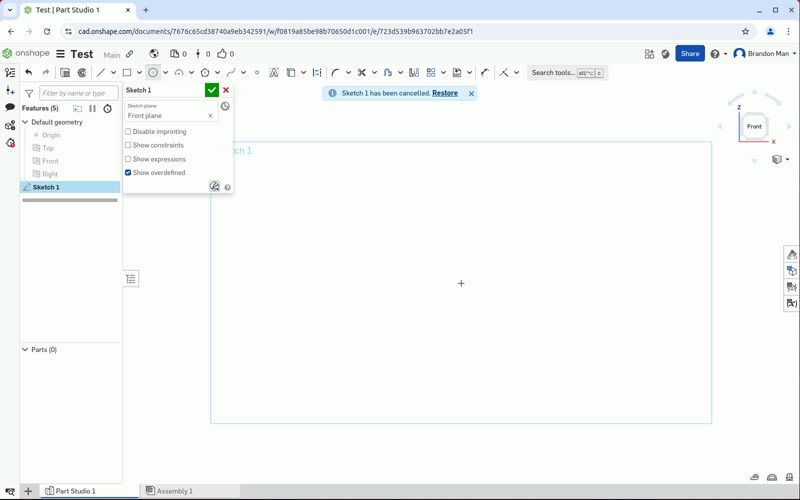
key_up(shift)
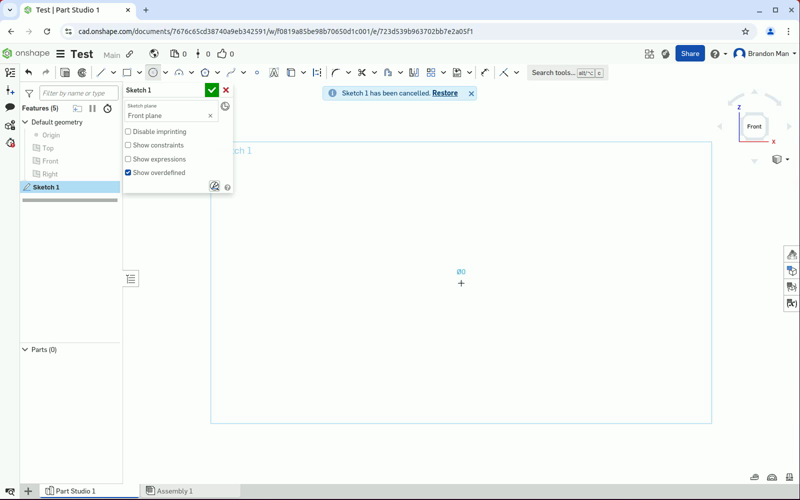
mouse_move(497, 282)
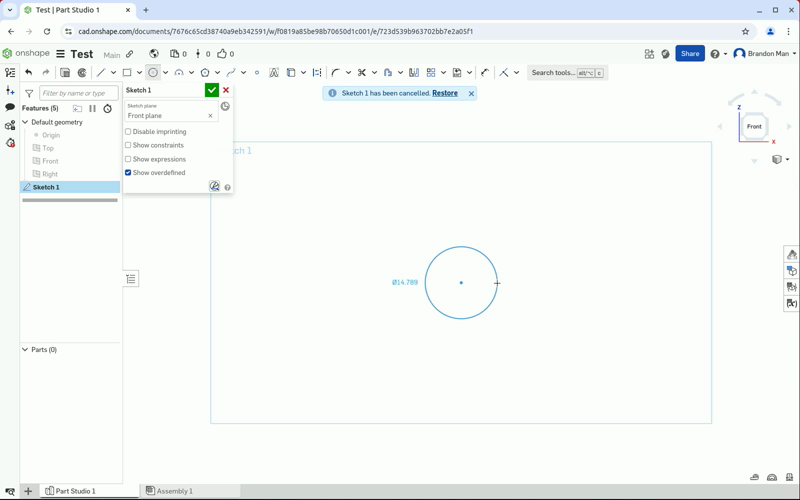
click(497, 282)
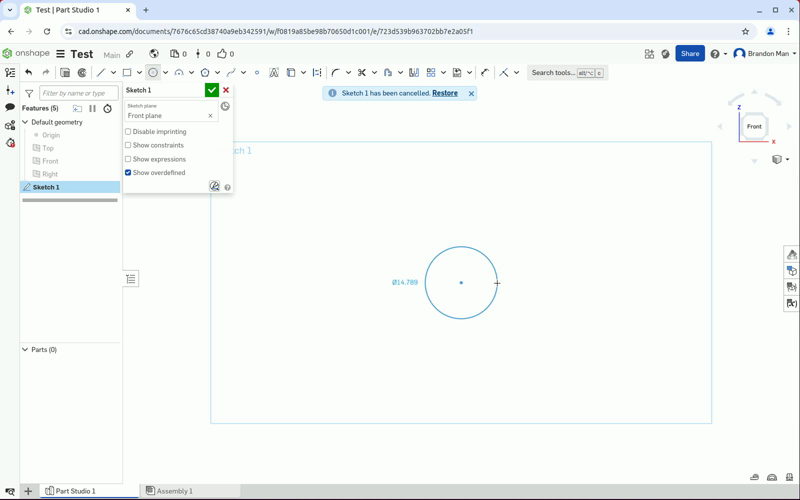
key(esc)
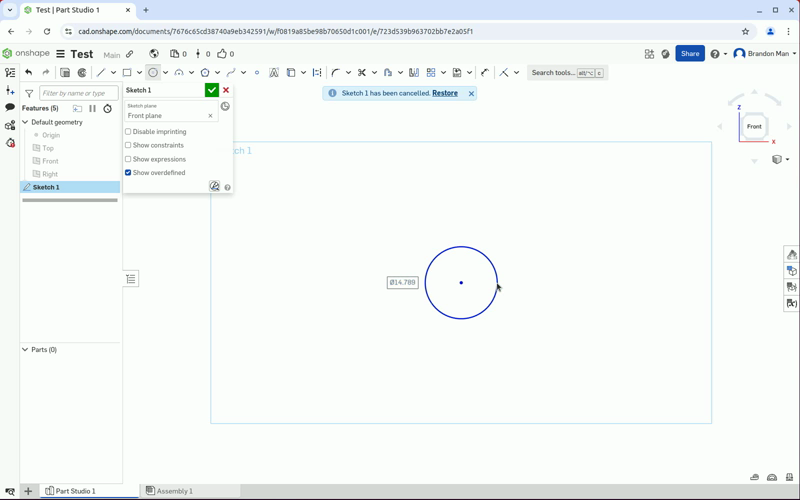
key(c)
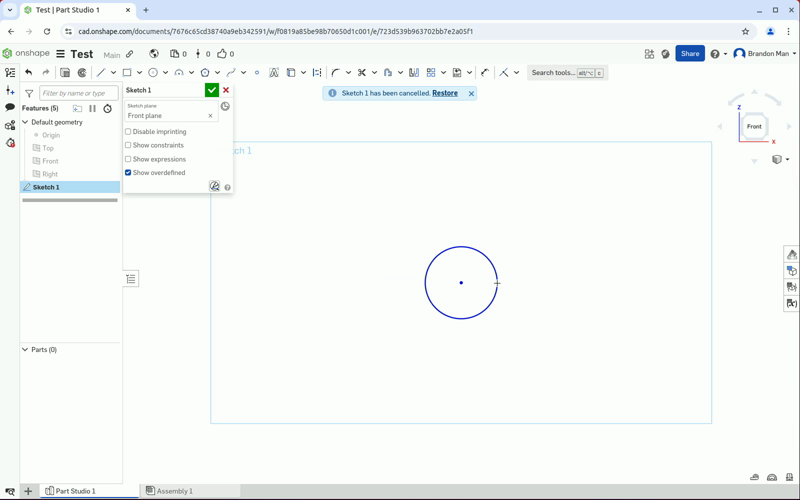
key_down(shift)
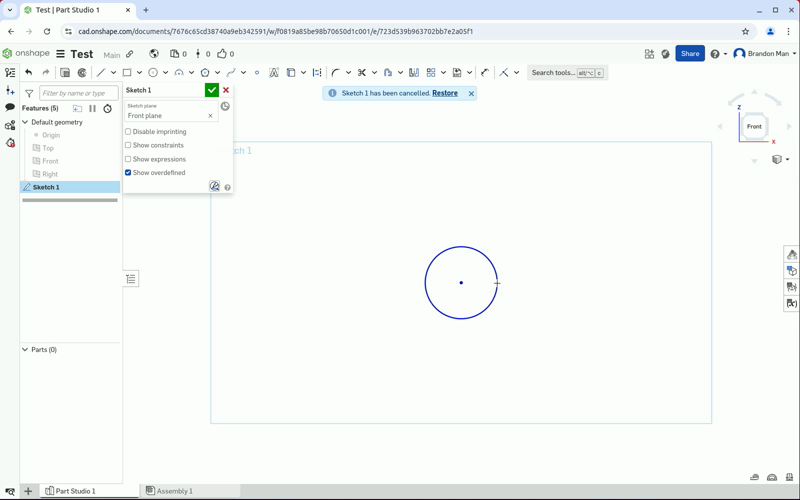
mouse_move(461, 282)
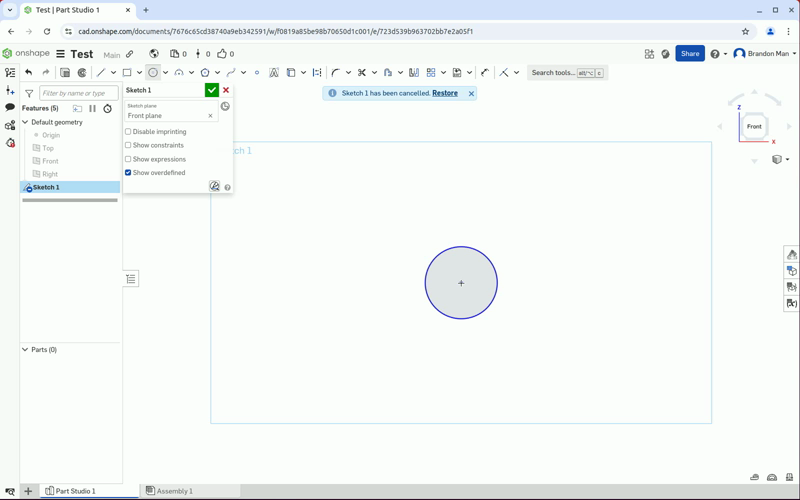
click(461, 282)
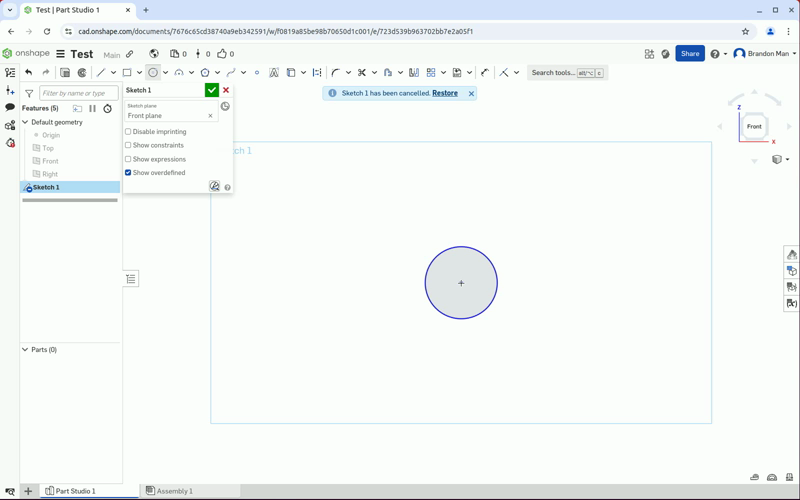
key_up(shift)
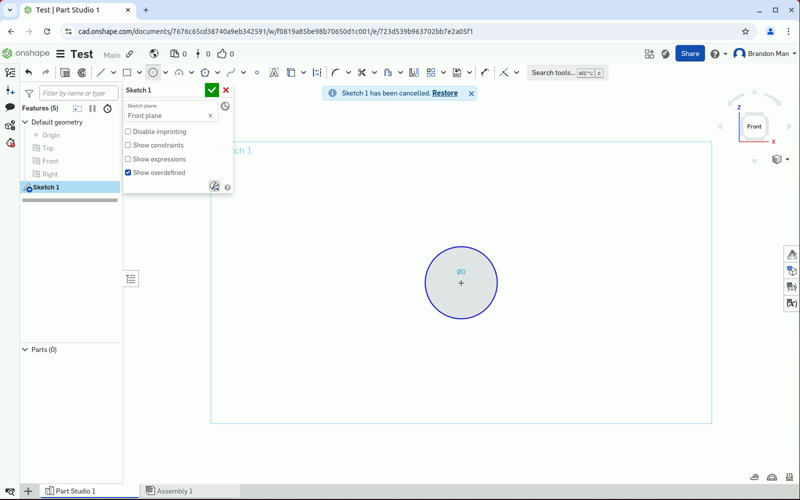
mouse_move(479, 282)
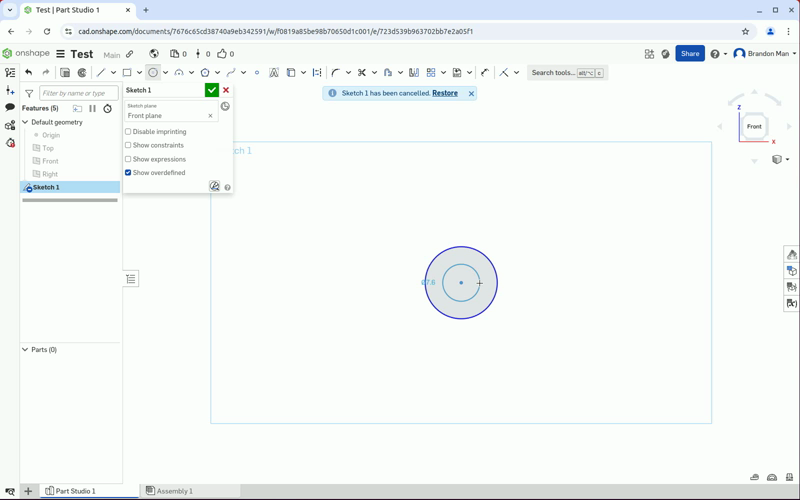
click(479, 282)
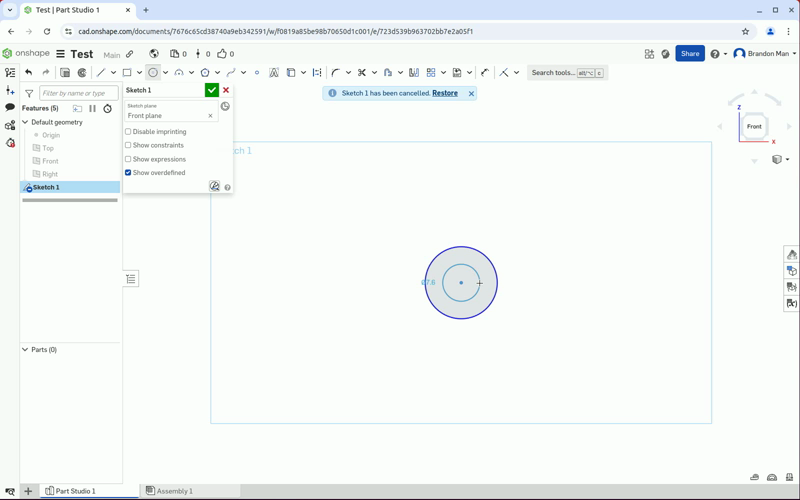
key(esc)
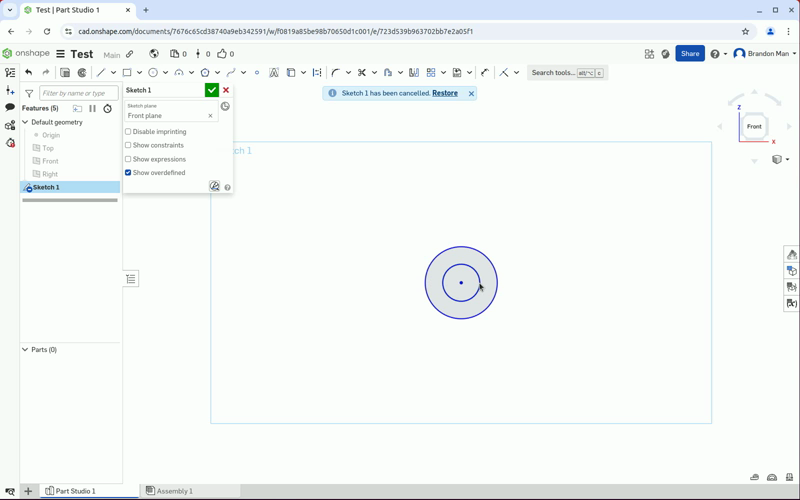
mouse_move(483, 265)
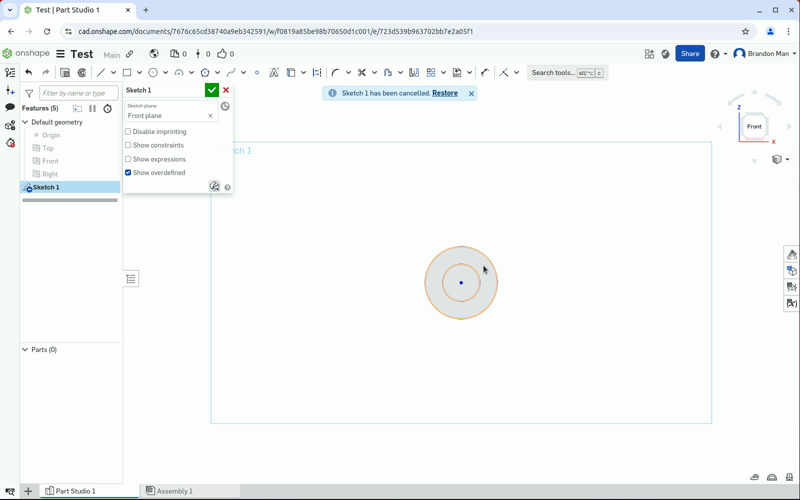
click(483, 265)
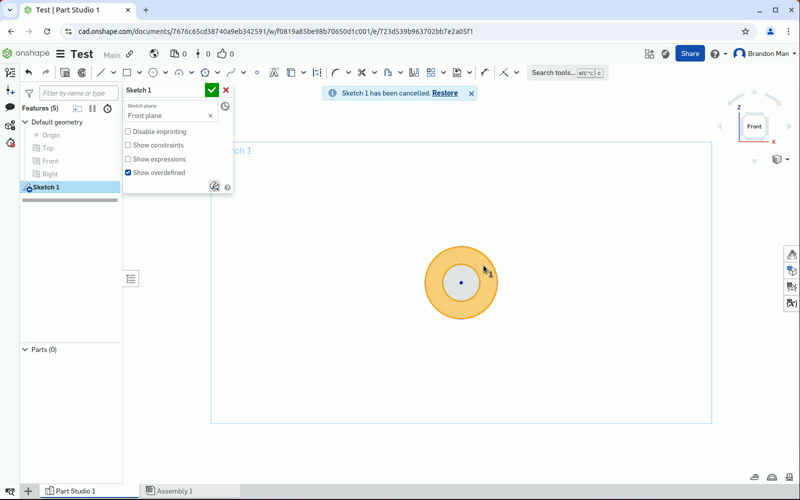
mouse_move(73, 352)
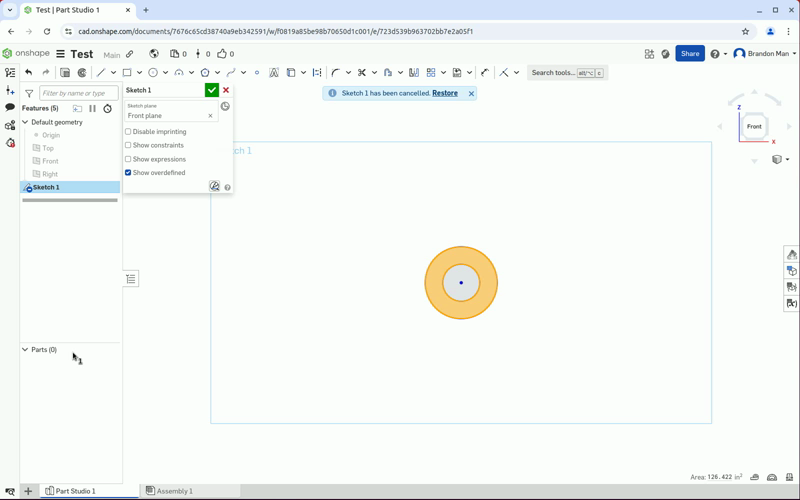
key(shift+y)
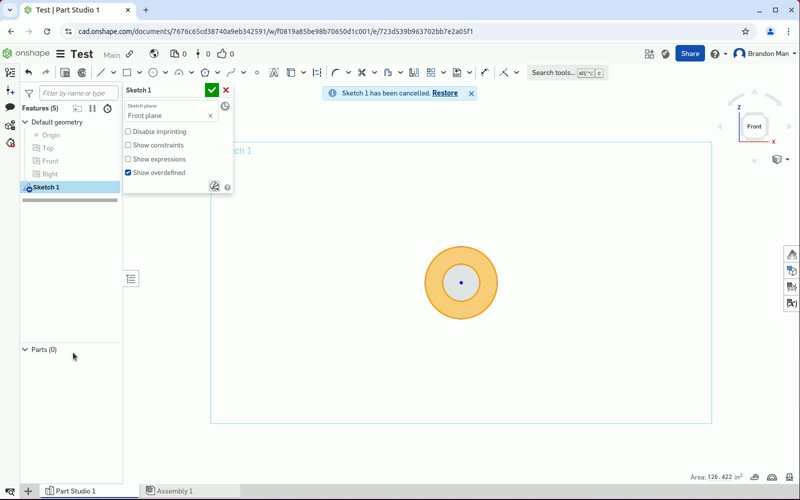
key(shift+e)
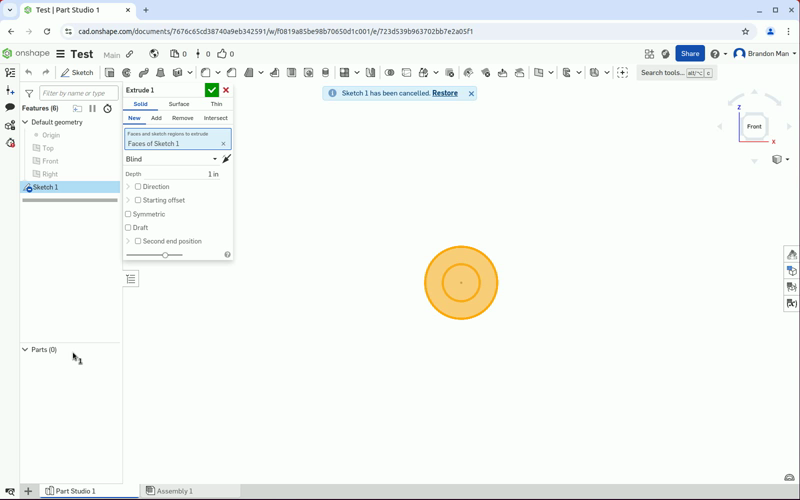
mouse_move(143, 106)
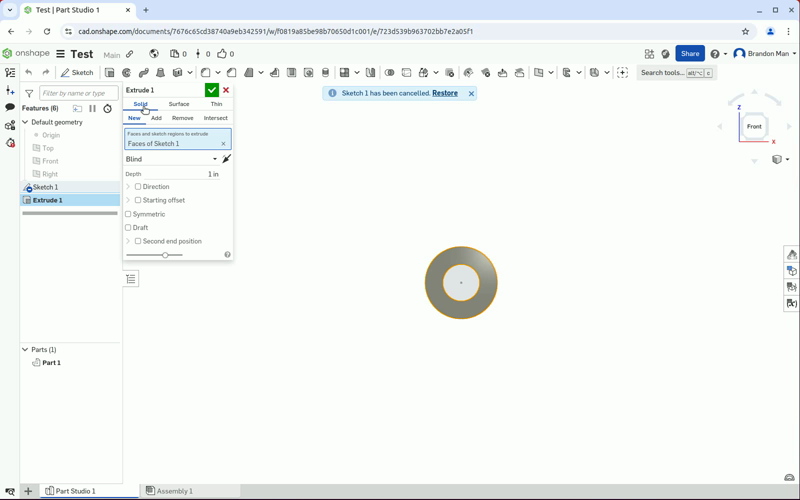
click(143, 106)
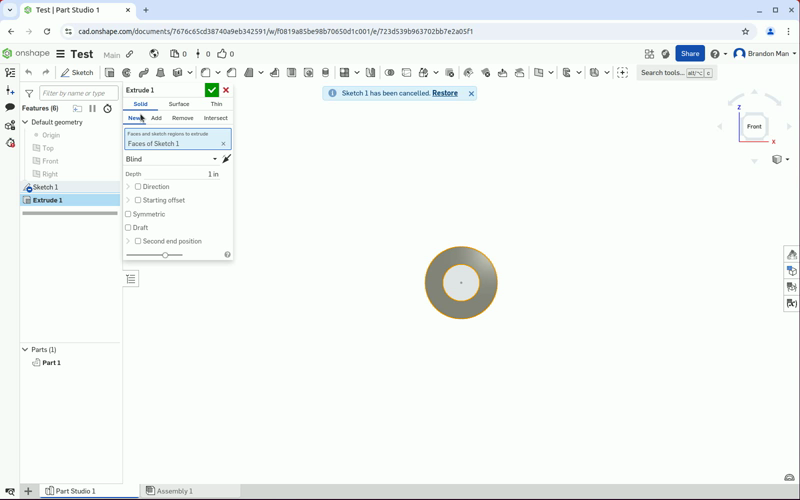
mouse_move(137, 120)
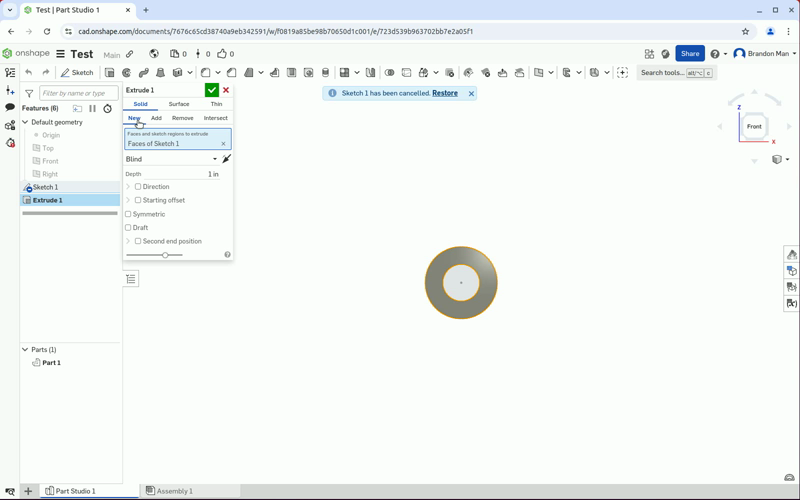
click(137, 120)
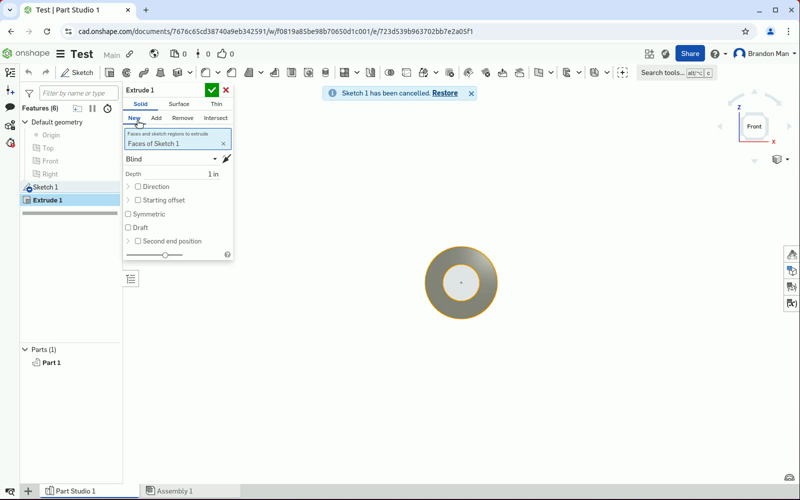
key(tab, 4)
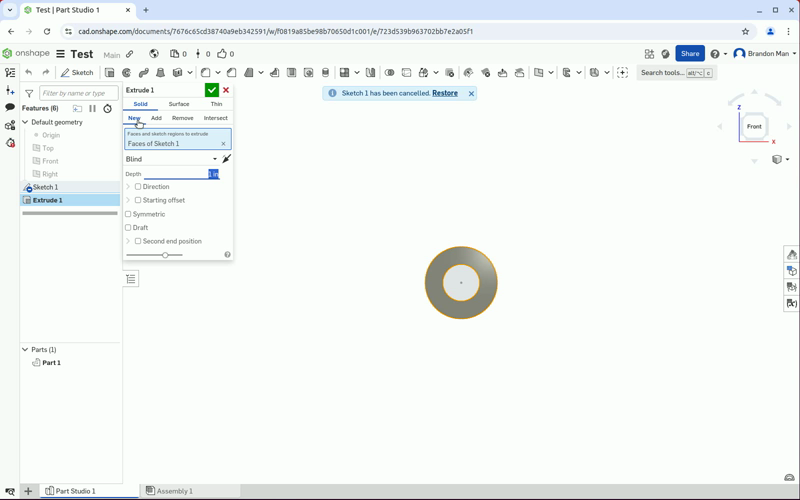
text(3.129)
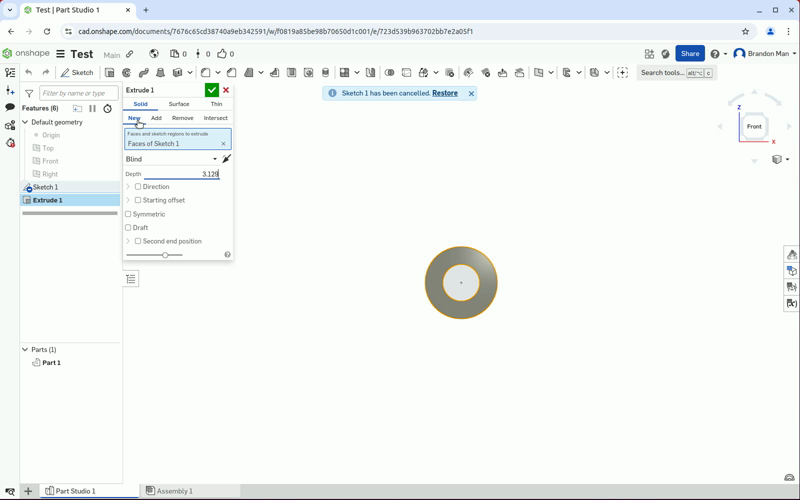
key(enter)
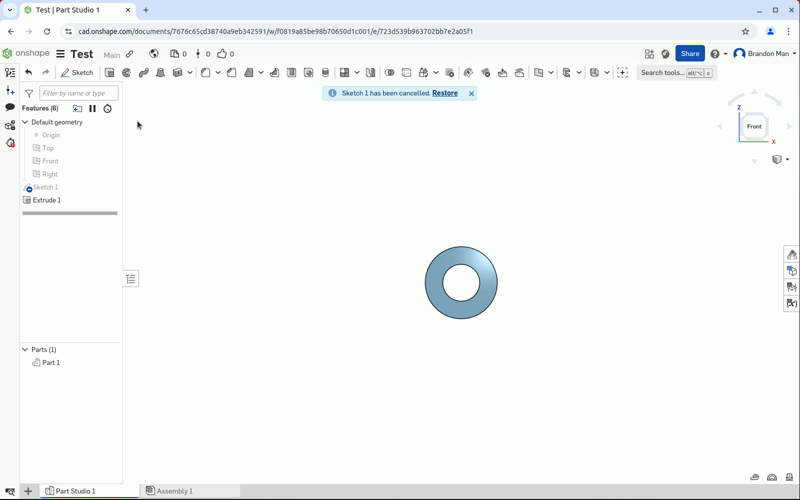
key(shift+h)
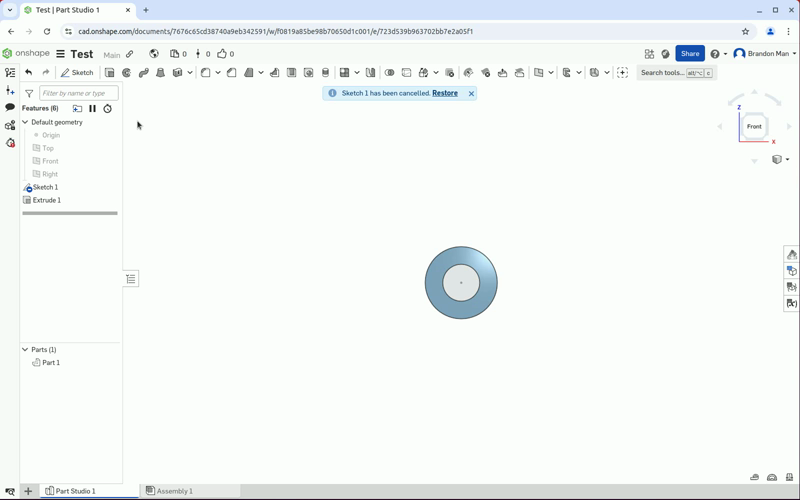
key(shift+h)
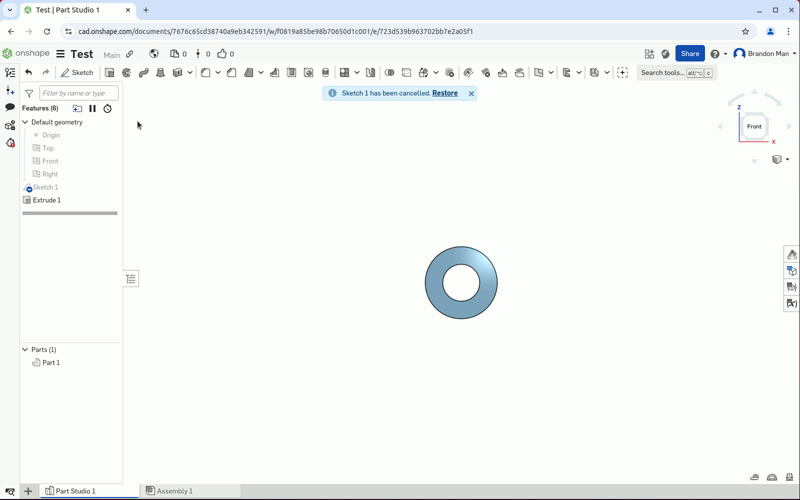
mouse_move(73, 189)
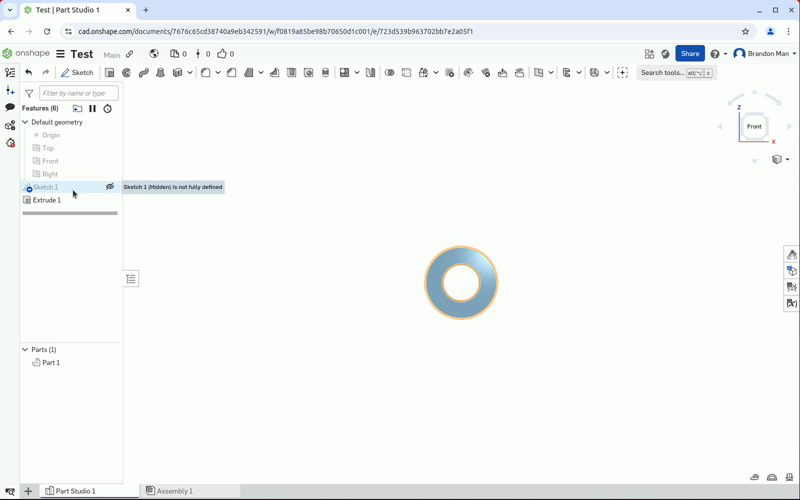
click(73, 189)
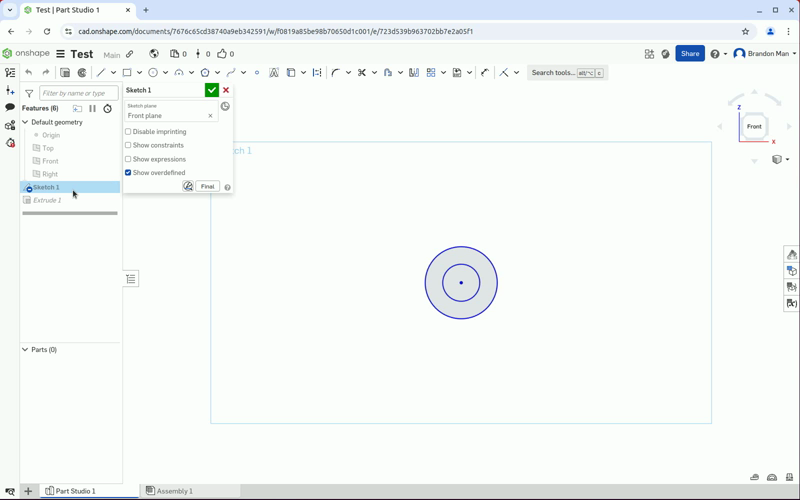
mouse_move(229, 92)
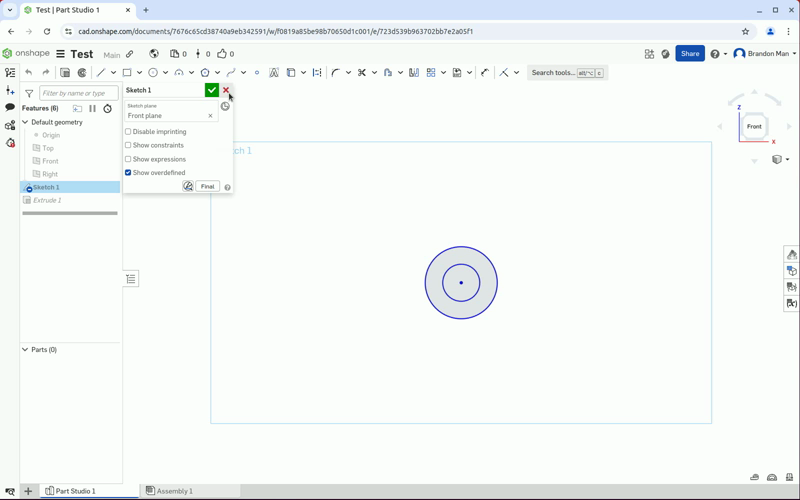
click(229, 92)
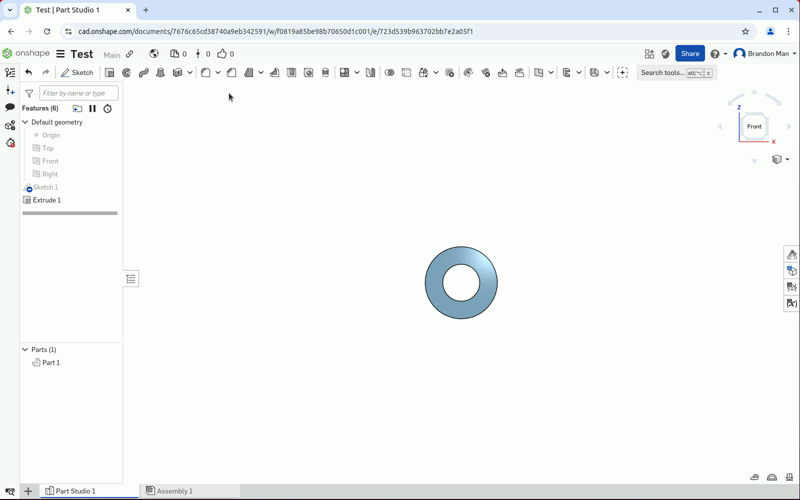
mouse_move(541, 75)
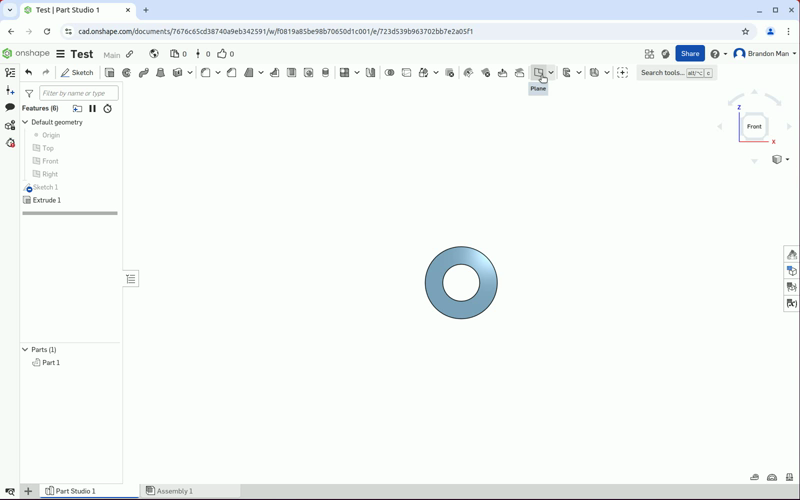
click(541, 75)
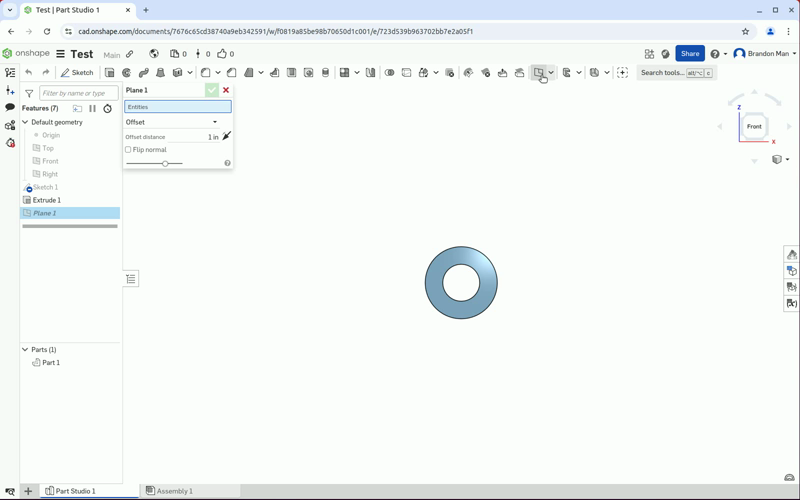
mouse_move(73, 163)
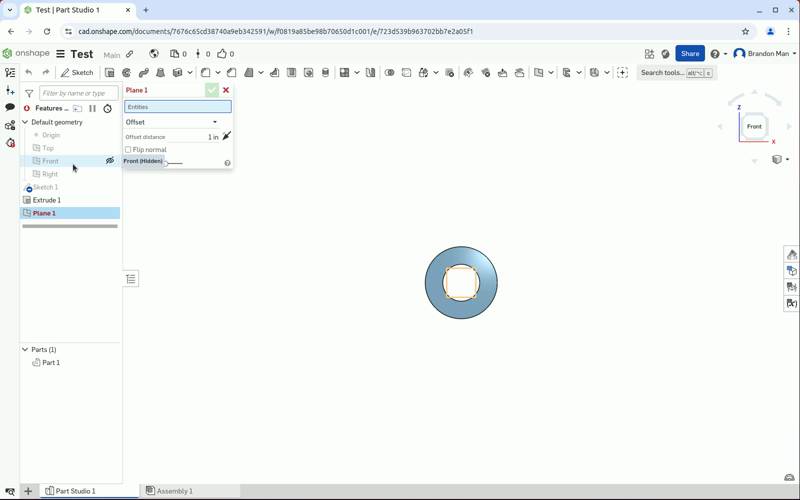
click(73, 163)
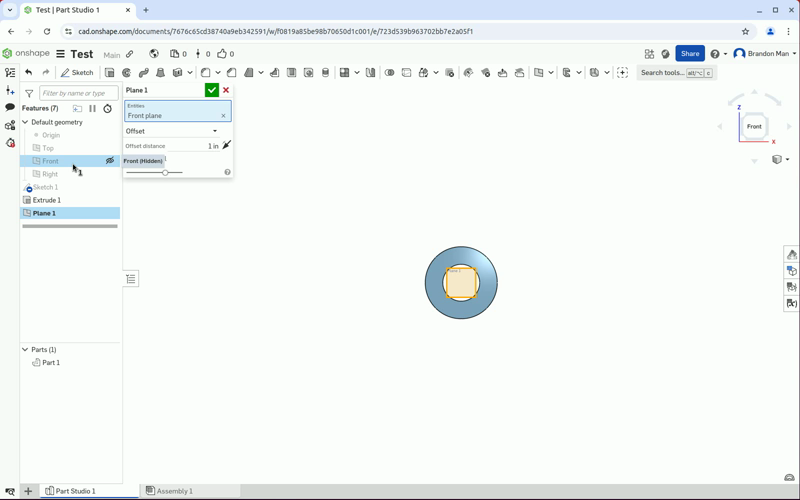
key(tab, 2)
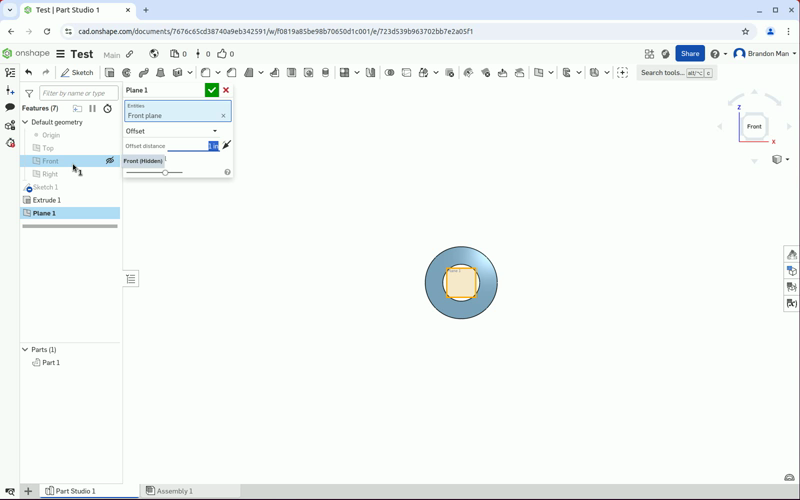
text(3.143)
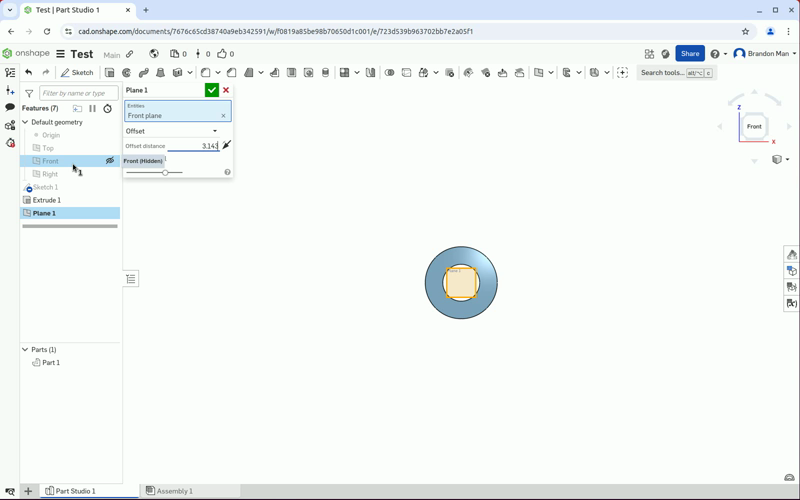
key(enter, 2)
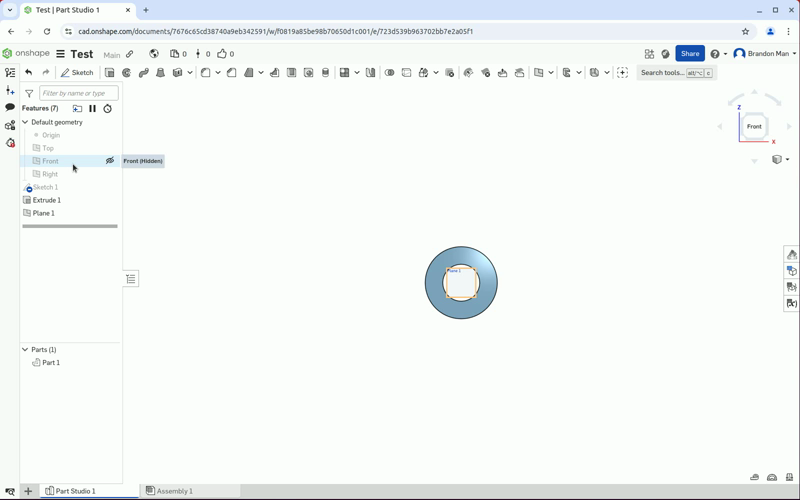
key(shift+s)
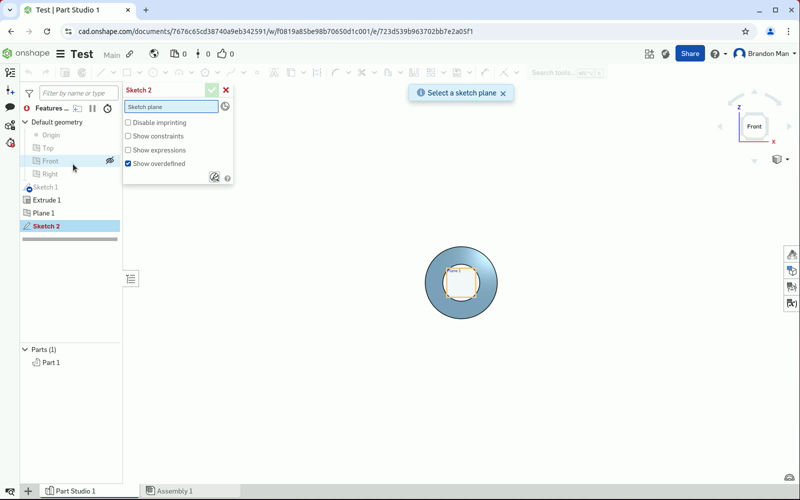
mouse_move(73, 215)
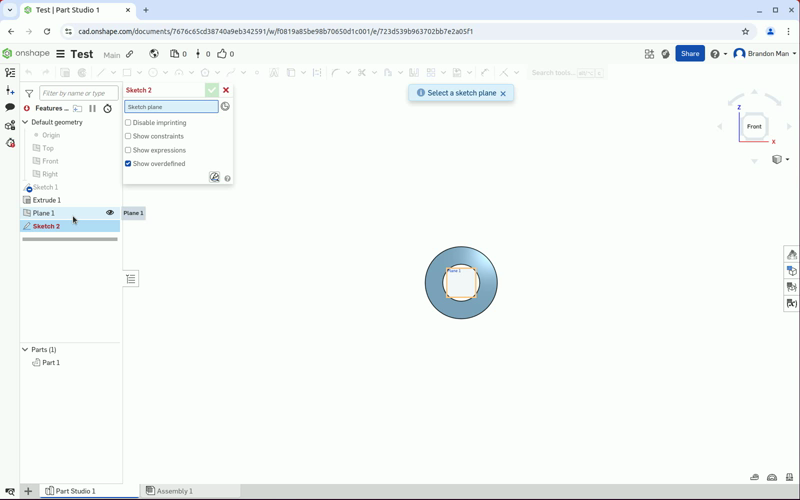
click(73, 215)
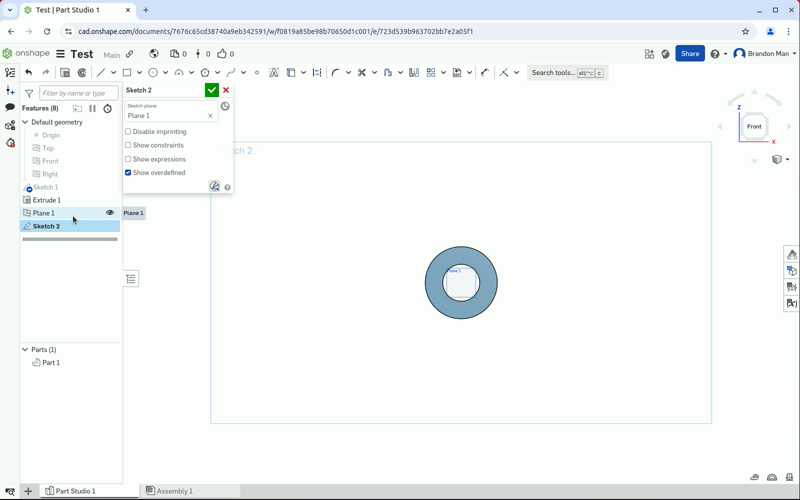
mouse_move(73, 352)
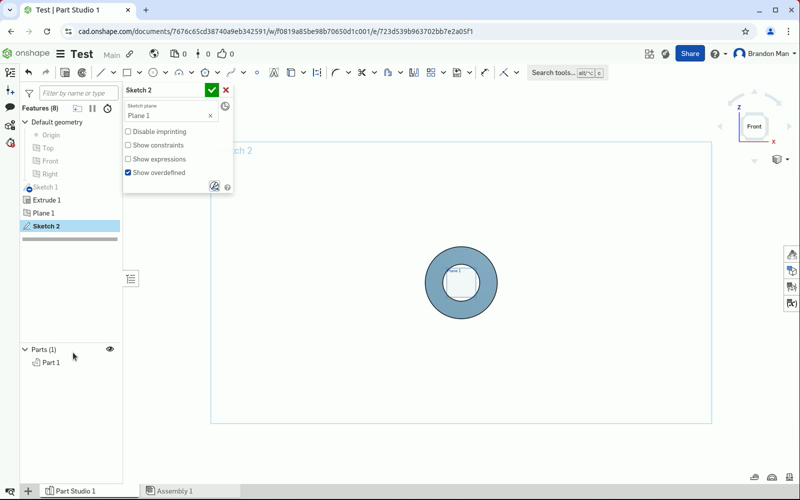
key(y)
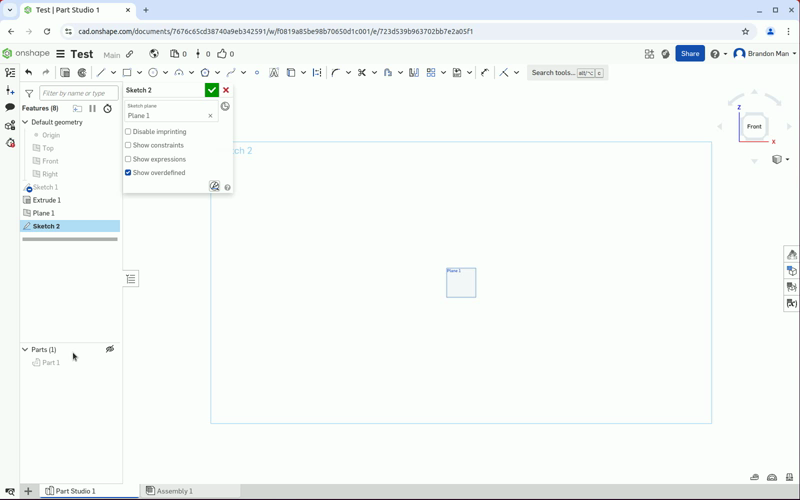
key(c)
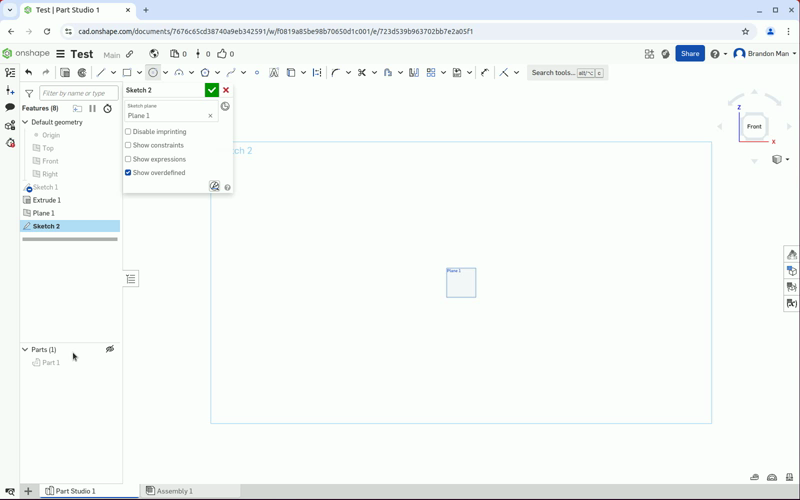
key_down(shift)
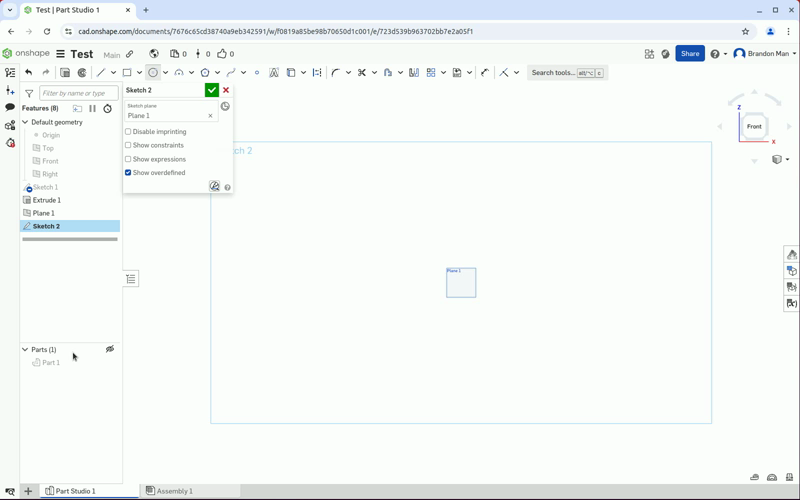
mouse_move(461, 282)
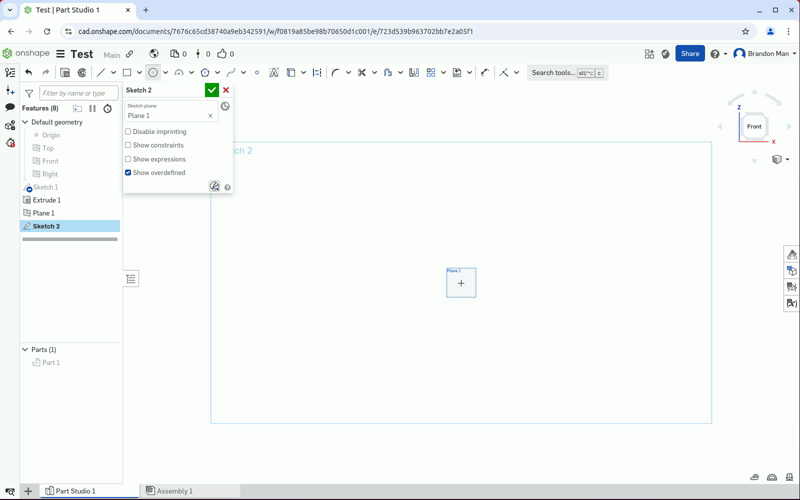
click(461, 282)
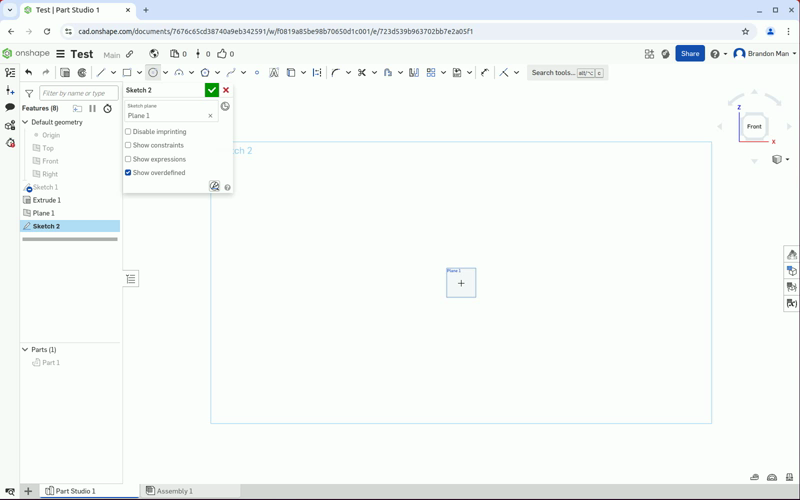
key_up(shift)
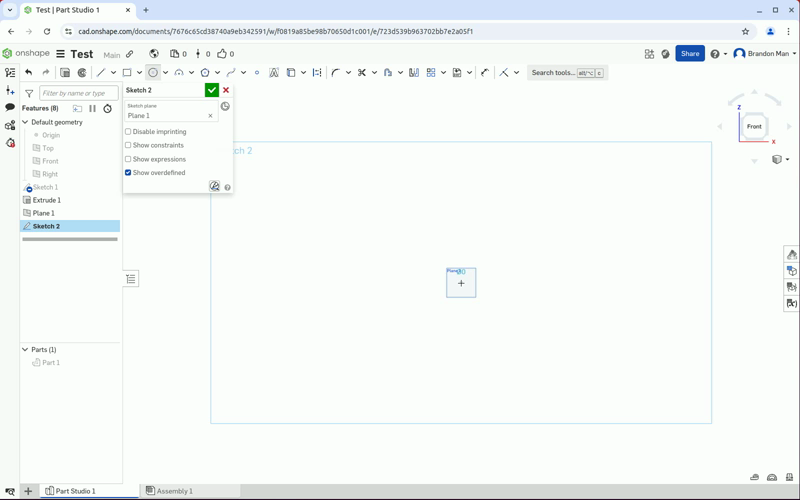
mouse_move(494, 282)
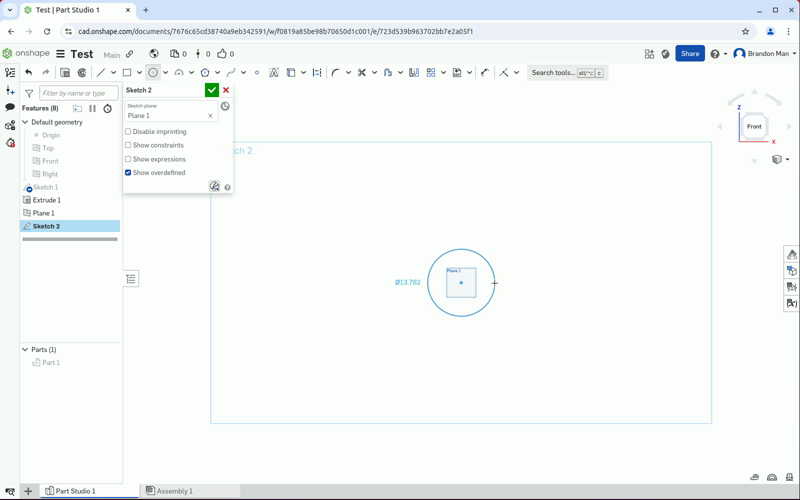
click(494, 282)
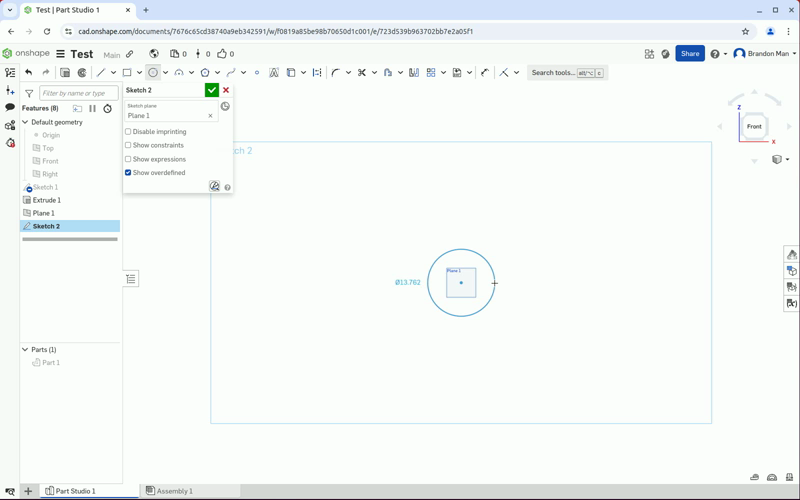
key(esc)
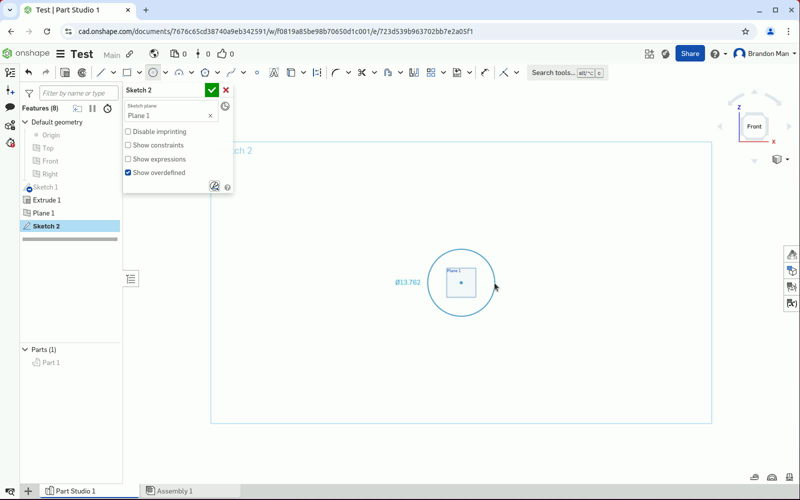
key(c)
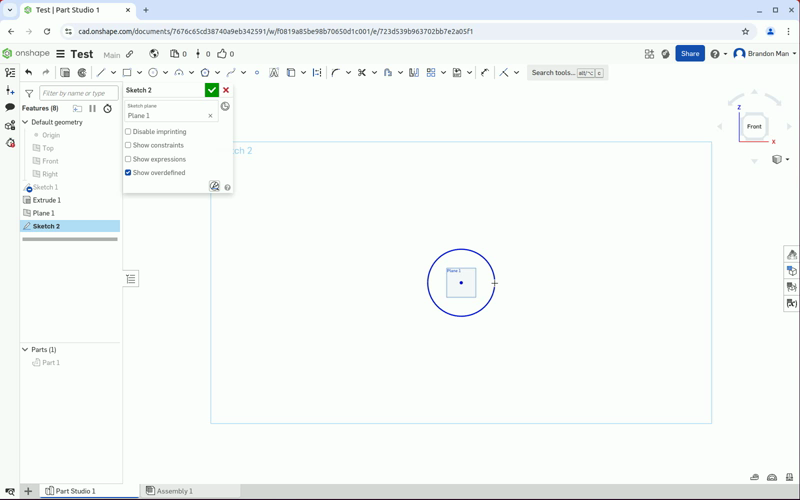
key_down(shift)
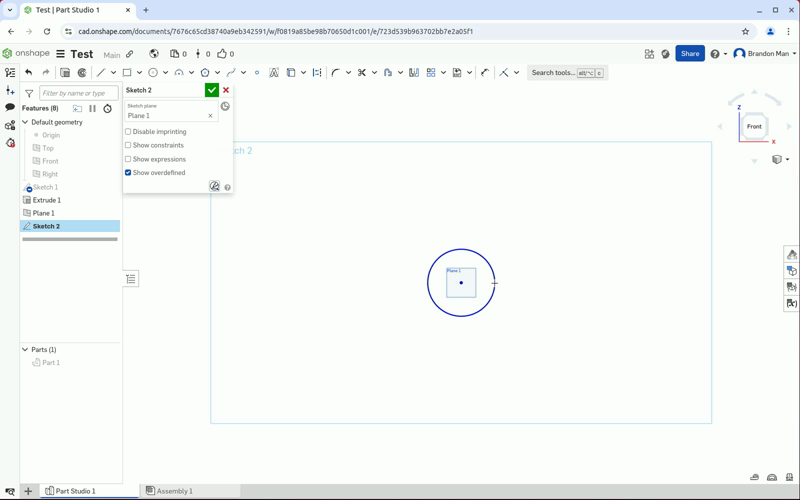
mouse_move(461, 282)
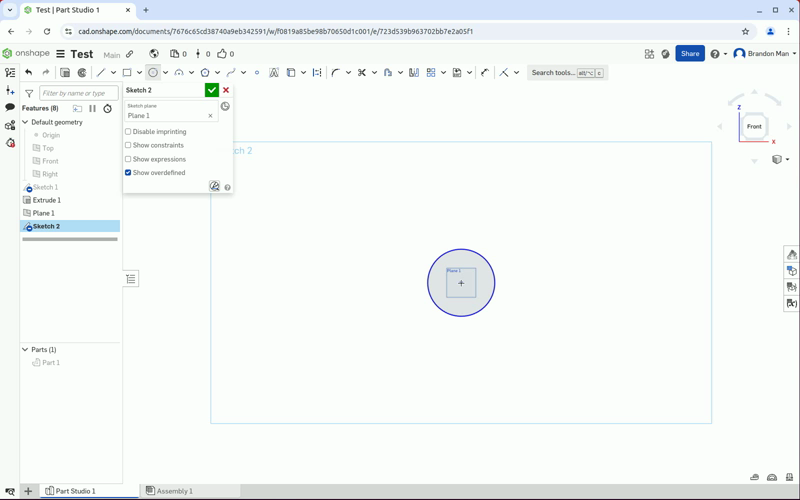
click(461, 282)
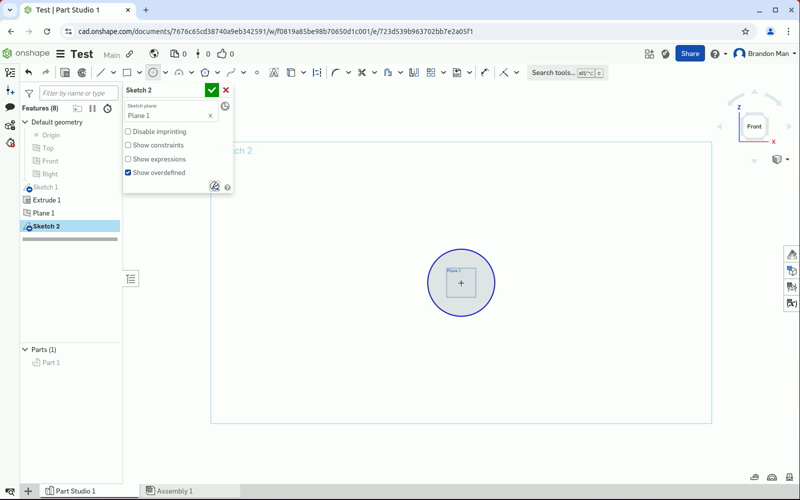
key_up(shift)
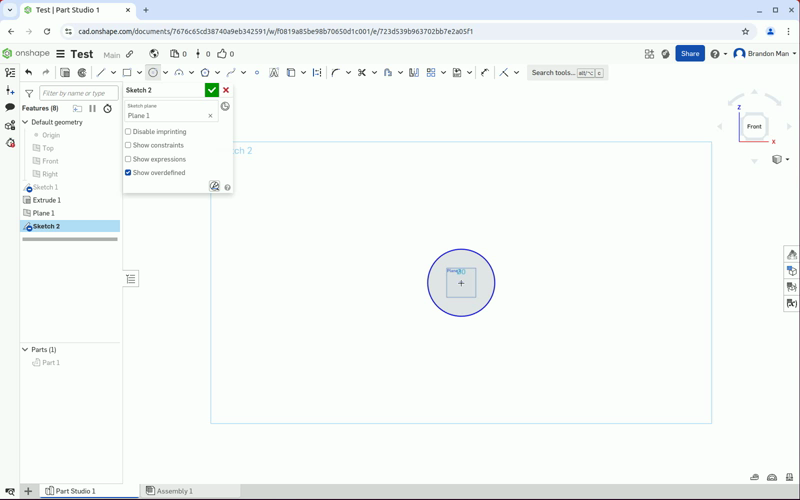
mouse_move(480, 282)
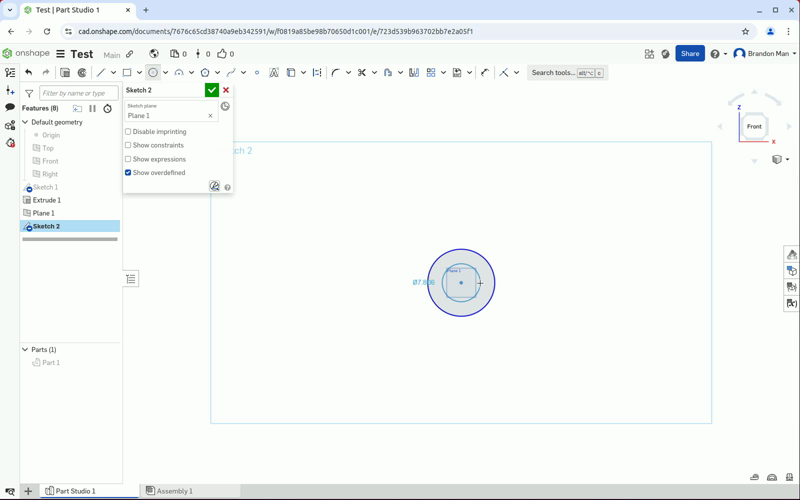
click(480, 282)
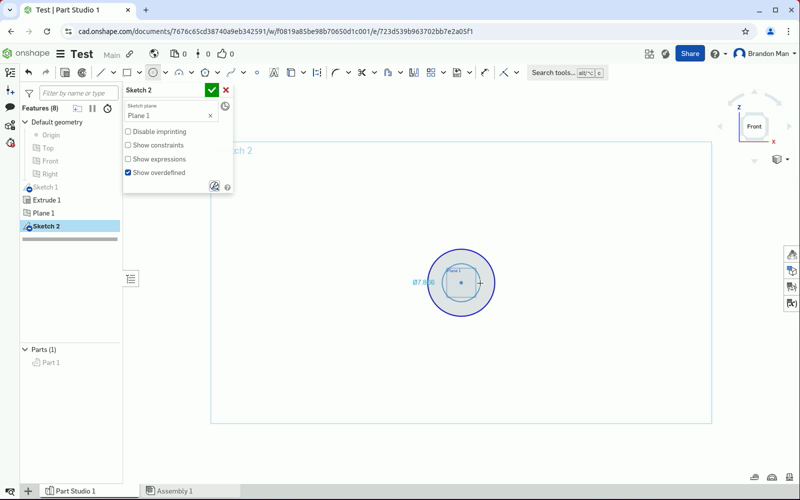
key(esc)
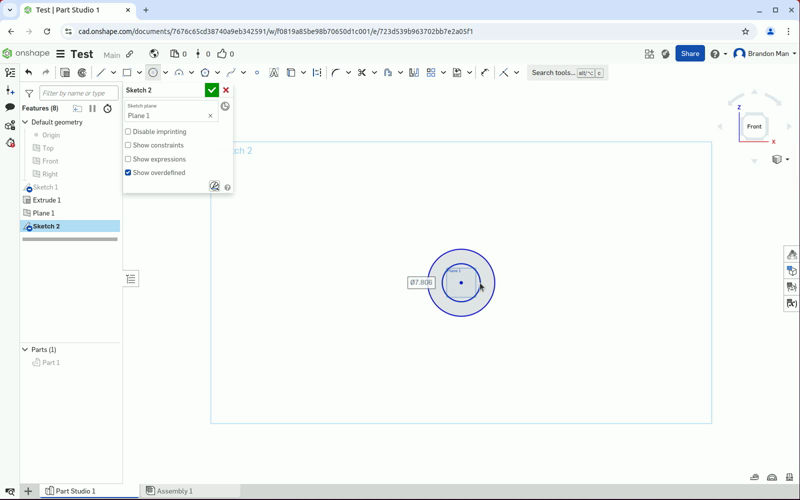
mouse_move(445, 301)
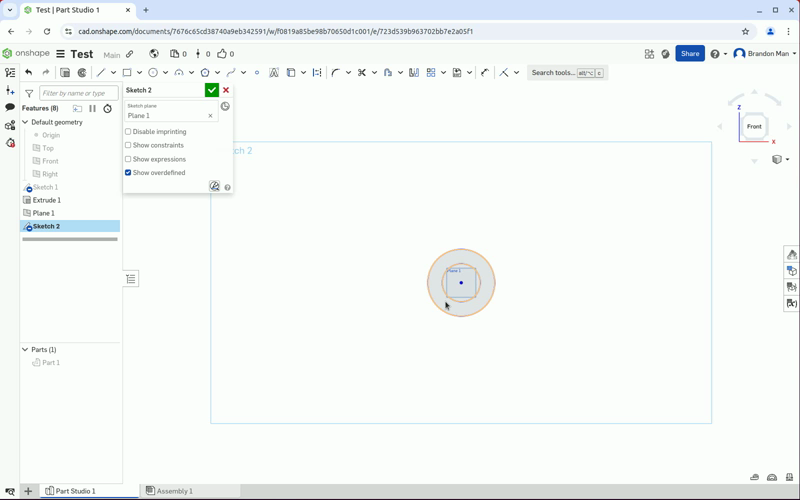
click(445, 301)
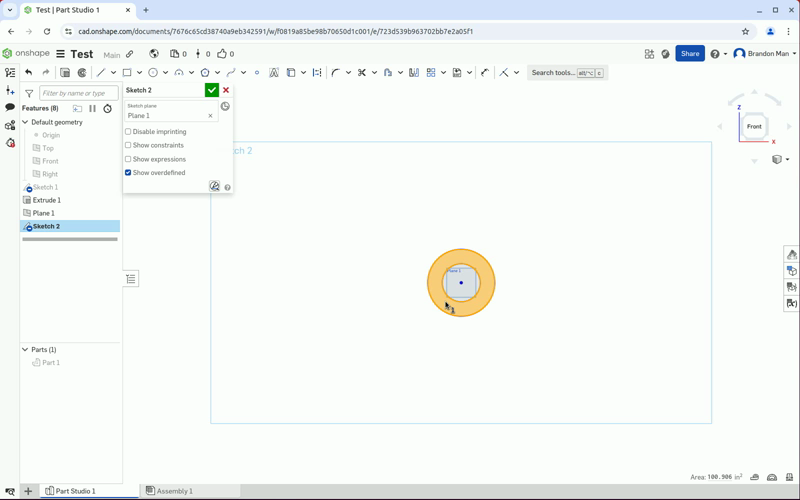
mouse_move(73, 352)
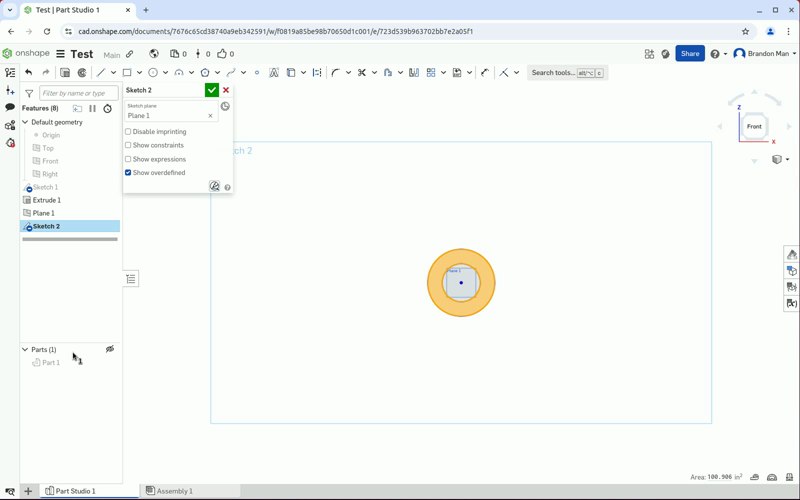
key(shift+y)
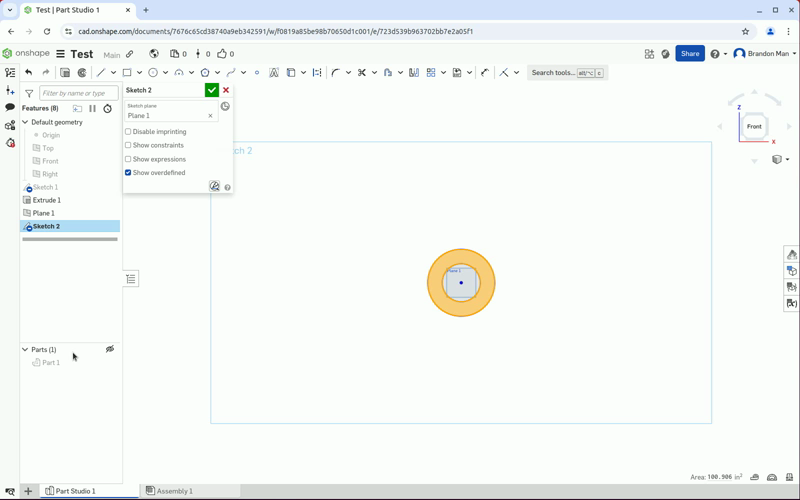
key(shift+e)
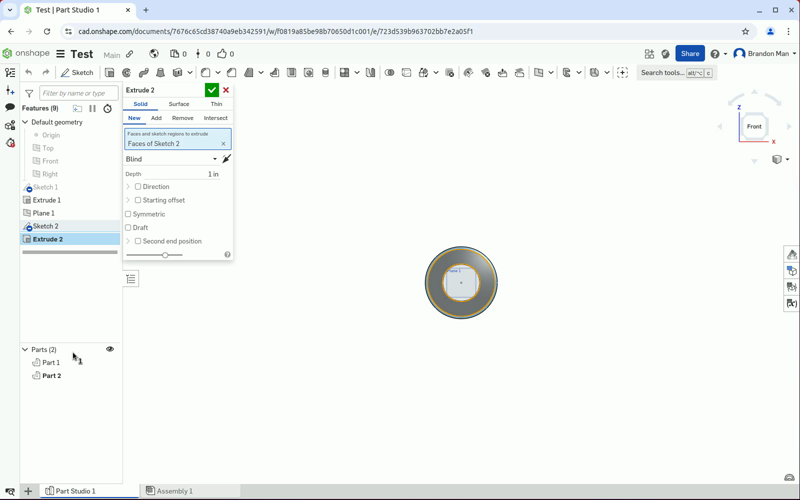
mouse_move(143, 106)
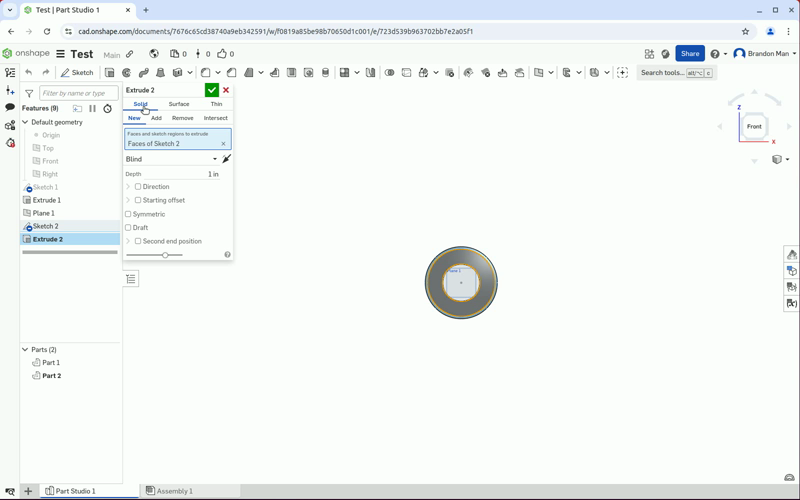
click(143, 106)
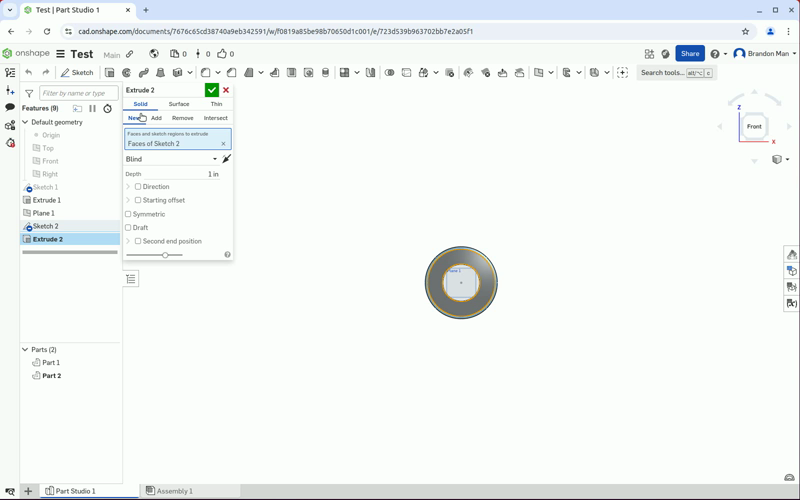
mouse_move(137, 120)
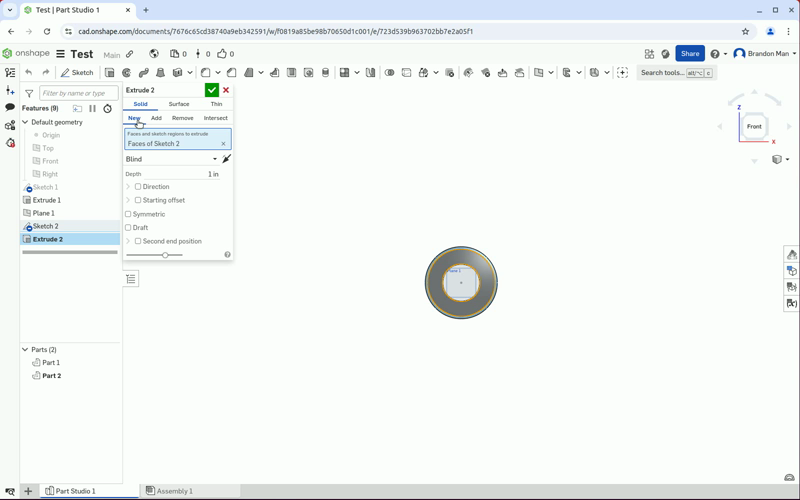
click(137, 120)
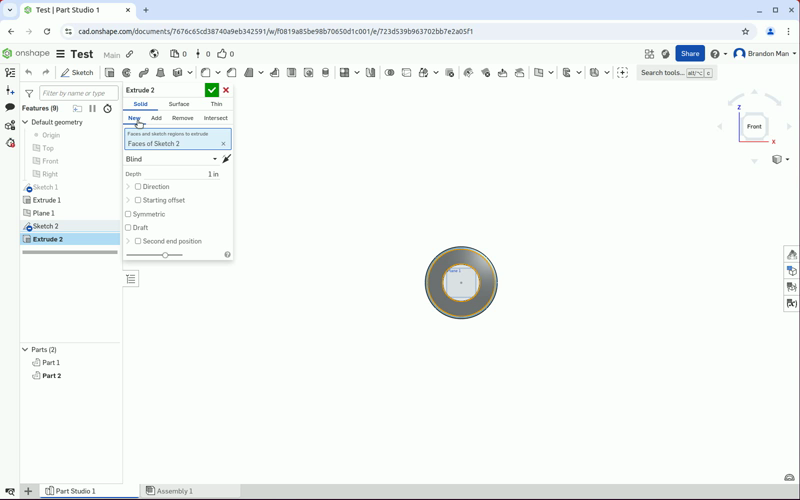
key(tab, 4)
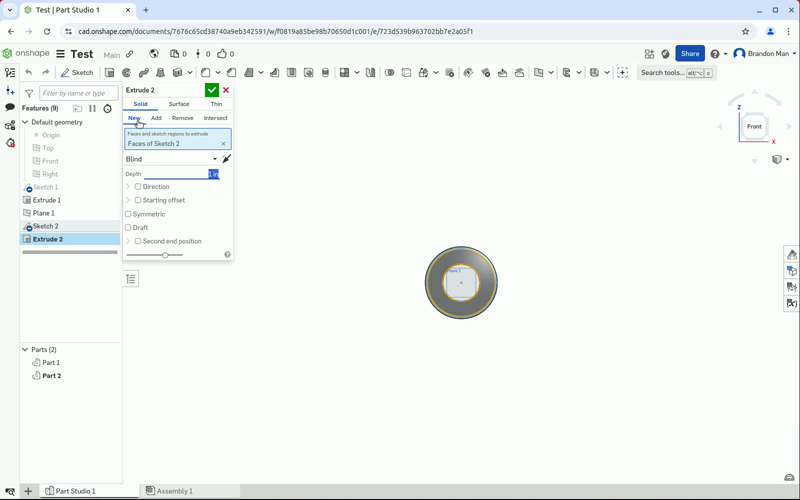
text(0.963)
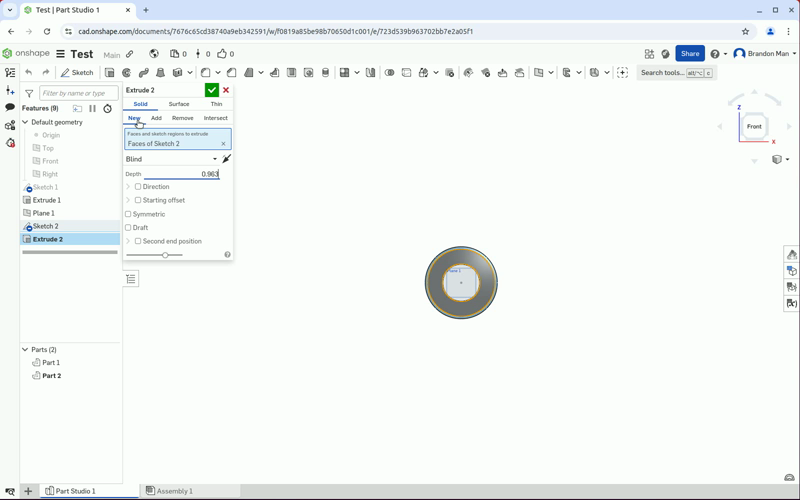
key(enter)
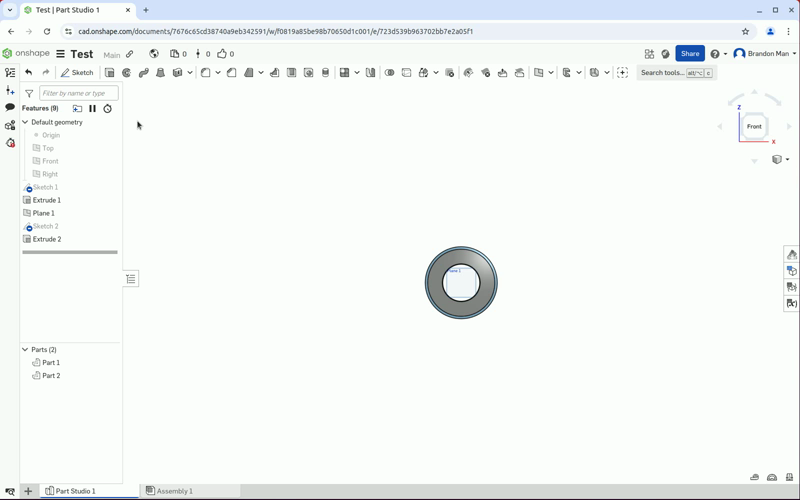
key(shift+h)
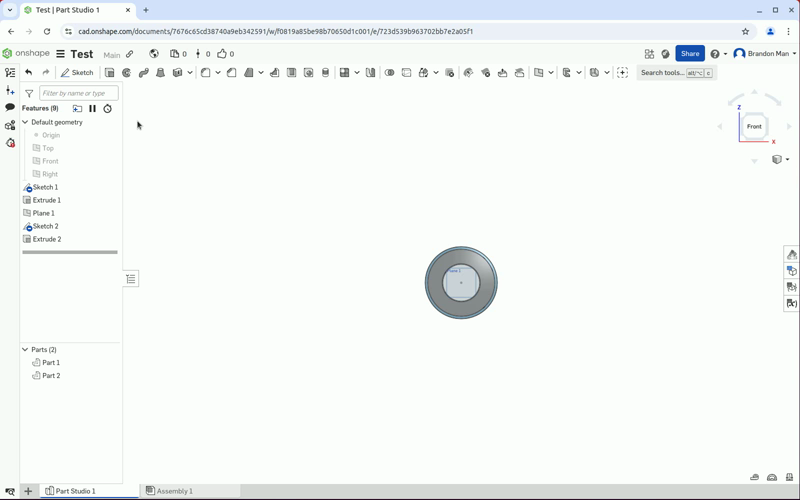
key(shift+h)
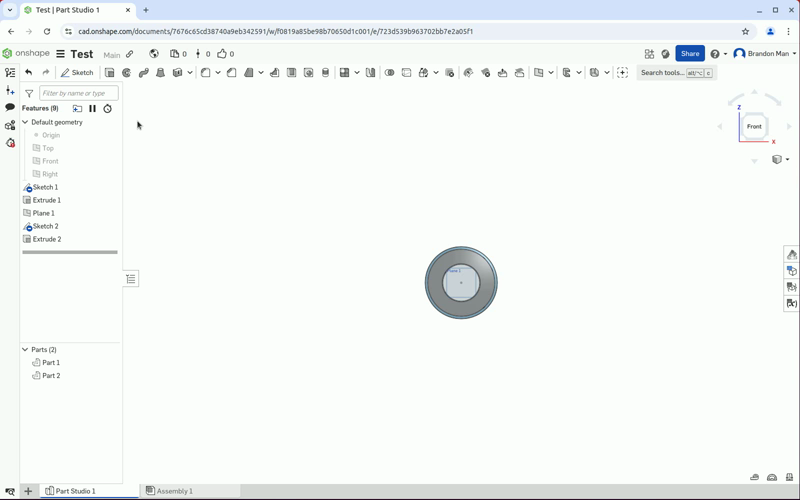
key(shift+7)
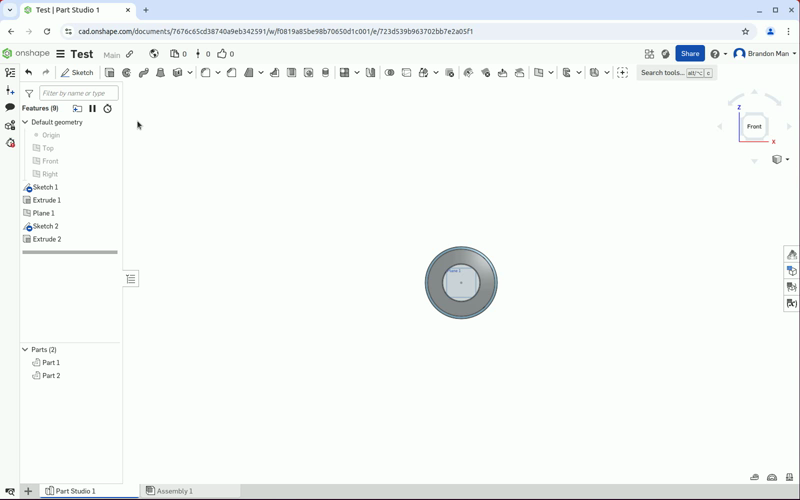
key(left, 2)
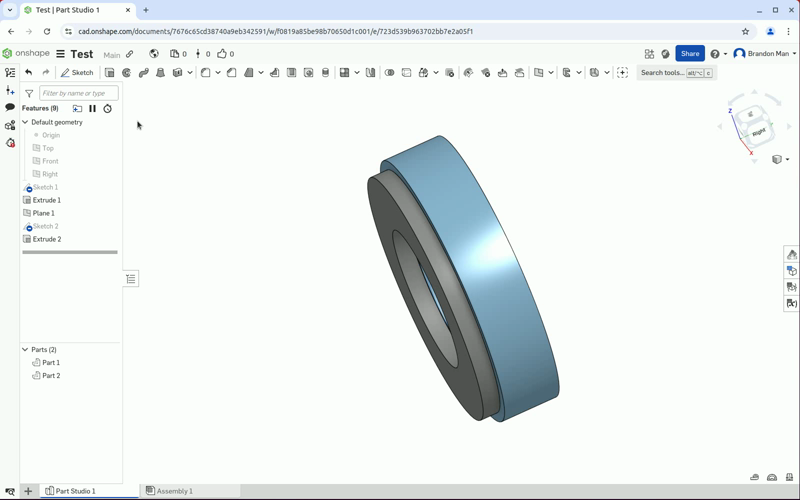
key(down, 2)
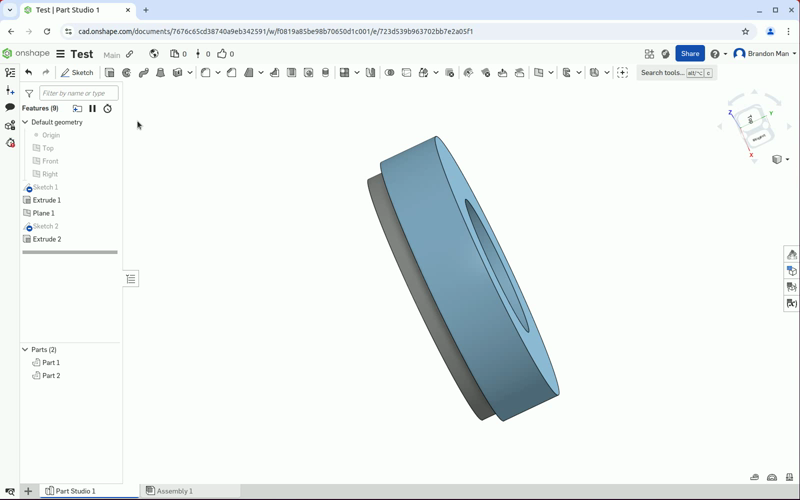
key(up, 2)
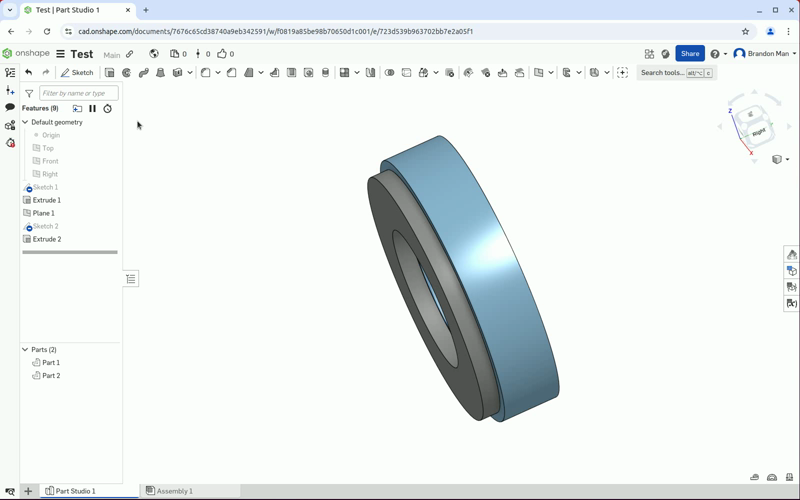
key(right, 2)
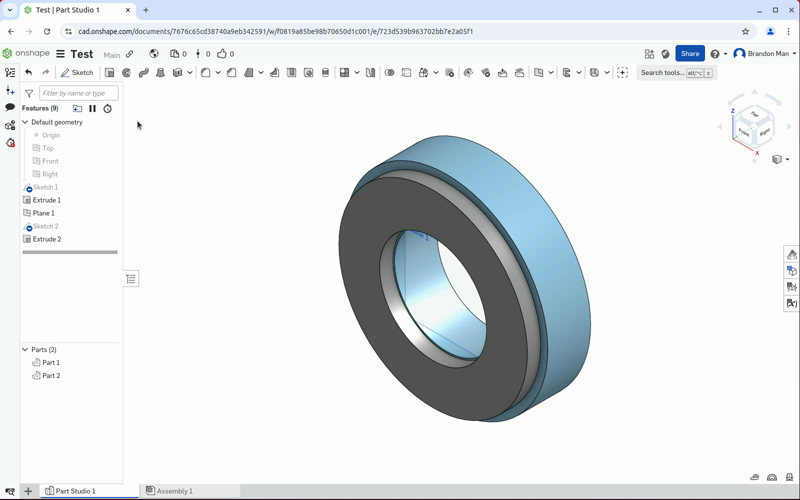
mouse_move(73, 189)
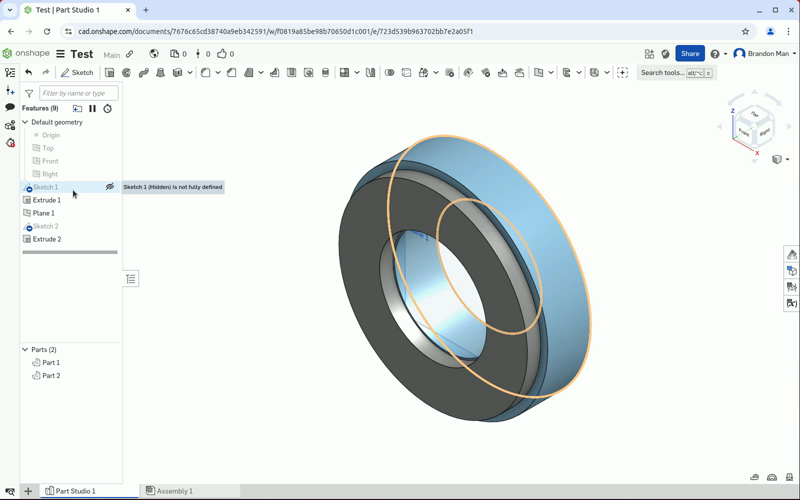
click(73, 189)